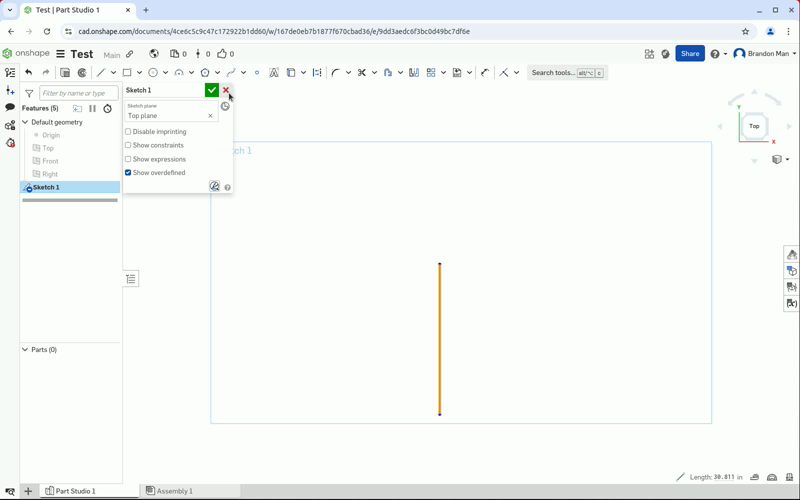
key(shift+h)
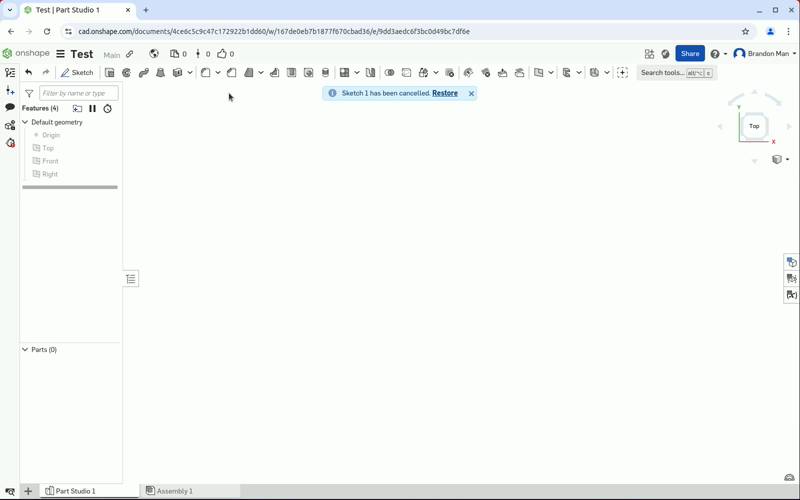
mouse_move(73, 352)
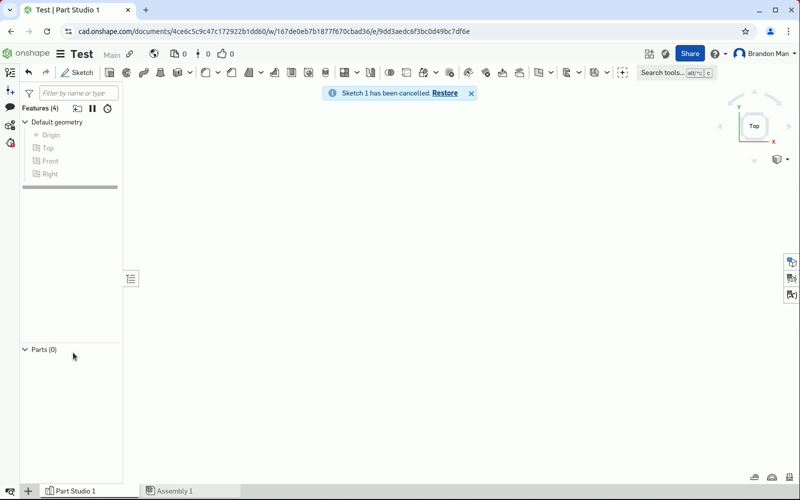
key(y)
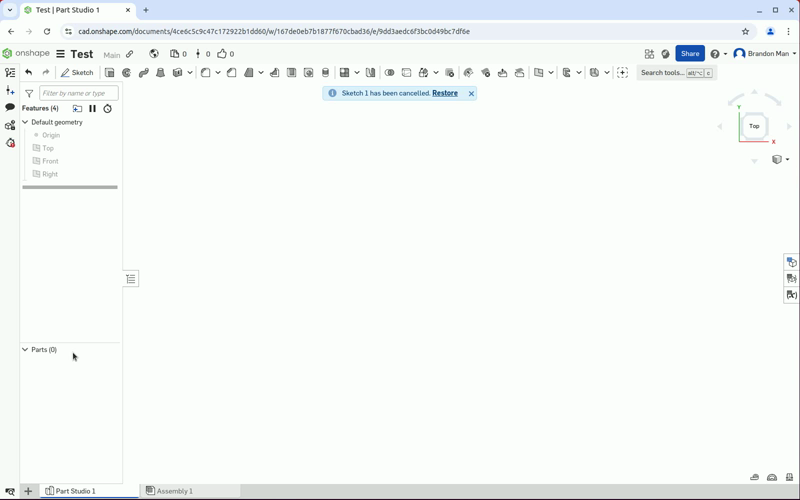
key(shift+p)
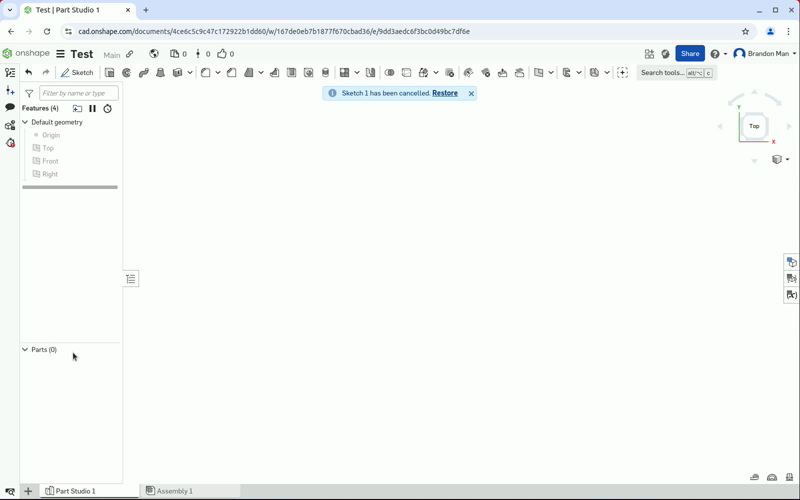
key(space)
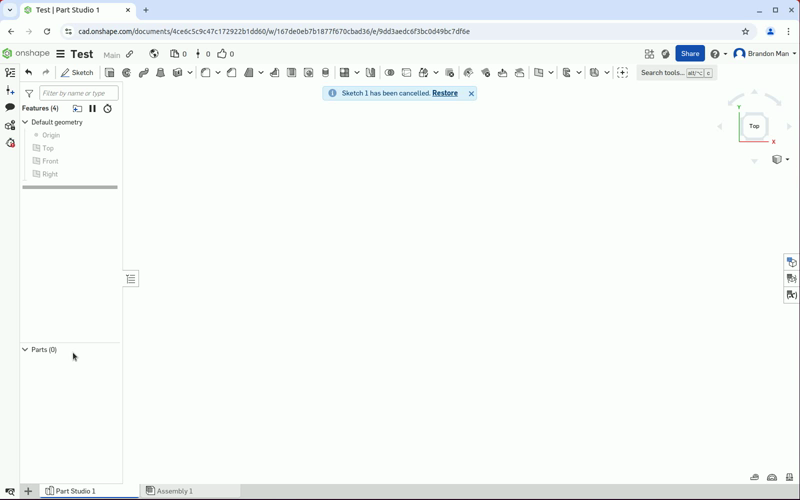
key_down(shift)
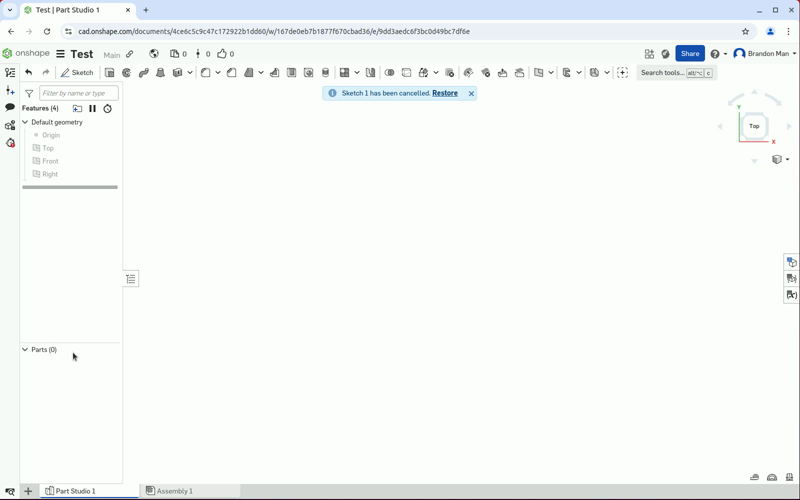
key(up)
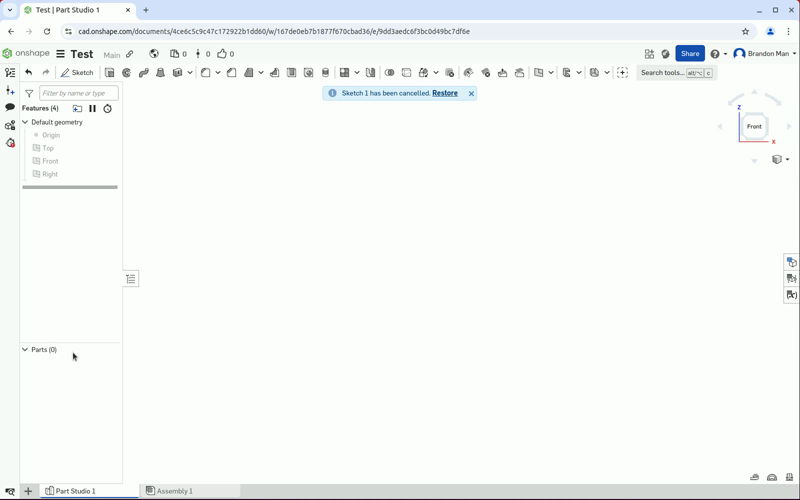
key_up(shift)
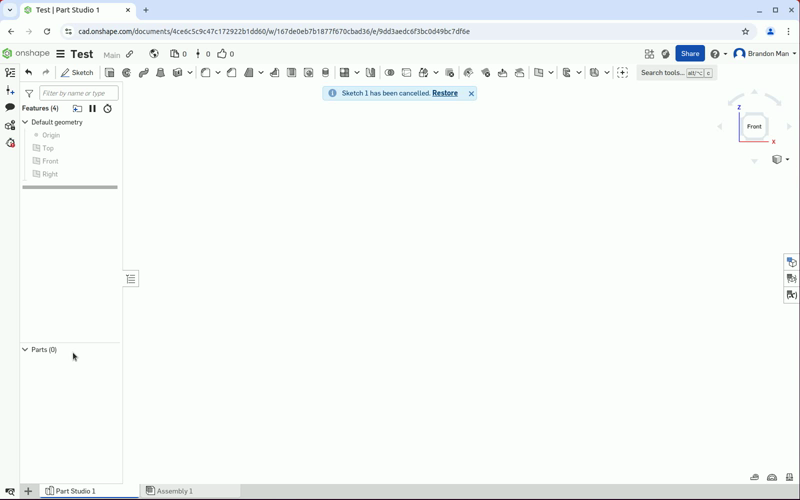
mouse_move(73, 352)
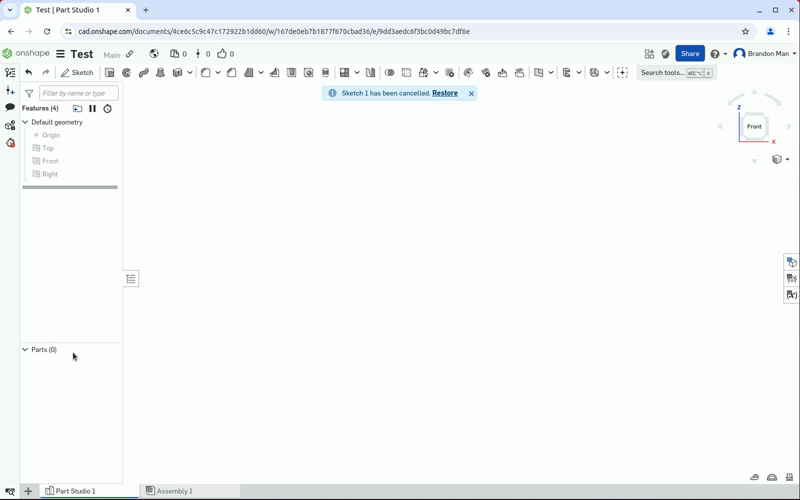
key(shift+y)
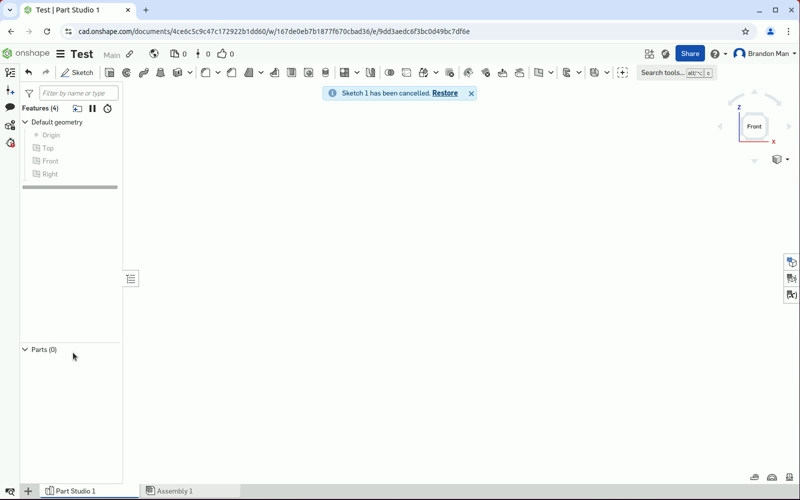
key(shift+s)
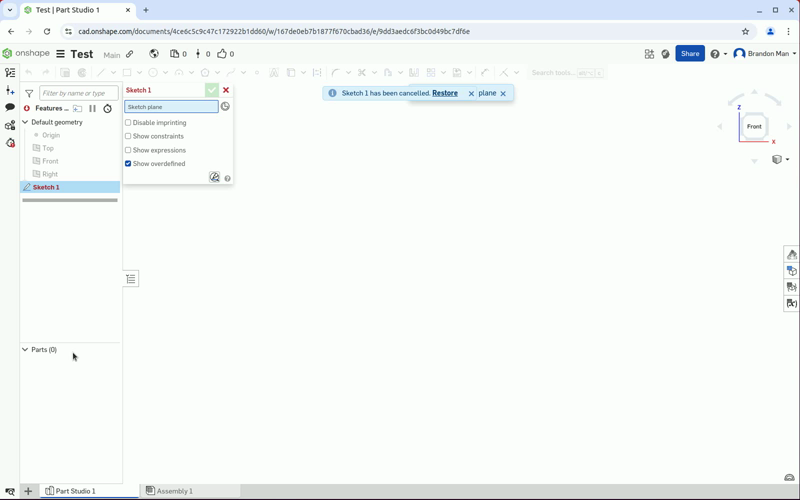
mouse_move(73, 163)
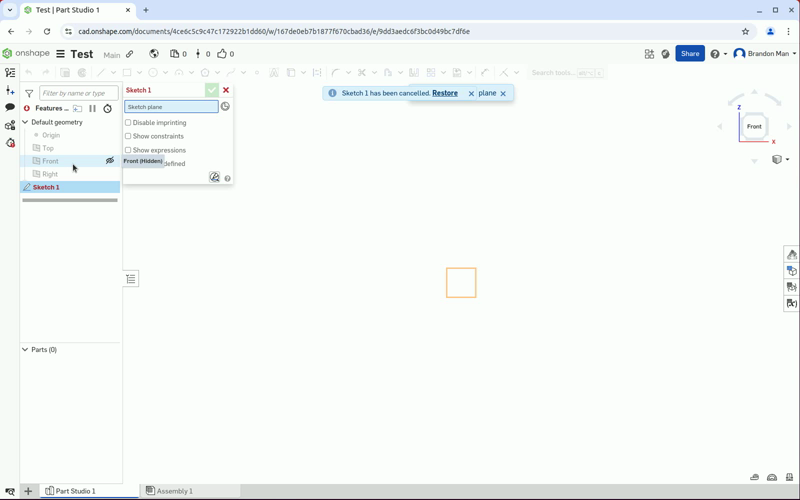
click(73, 163)
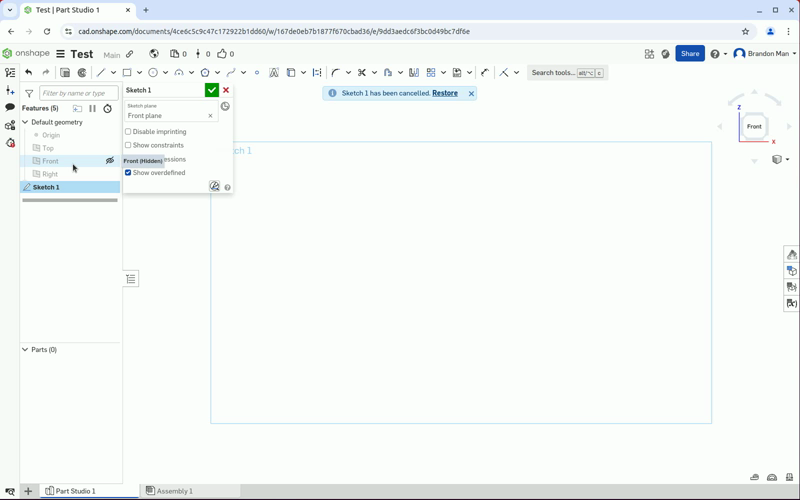
mouse_move(73, 352)
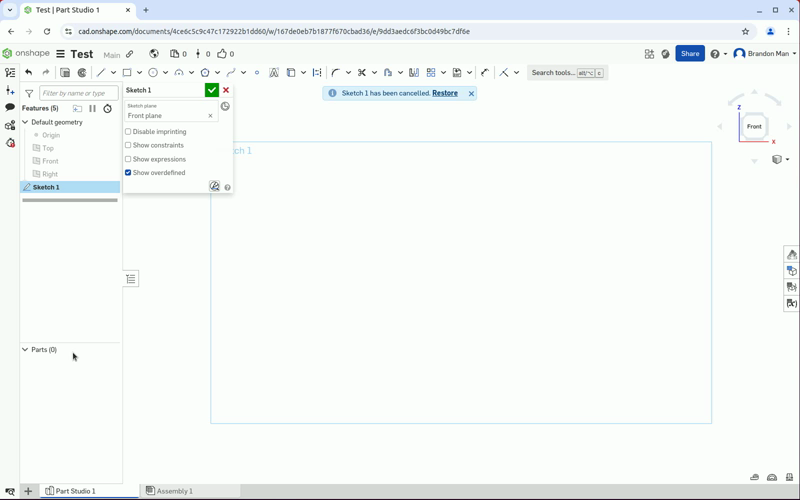
key(y)
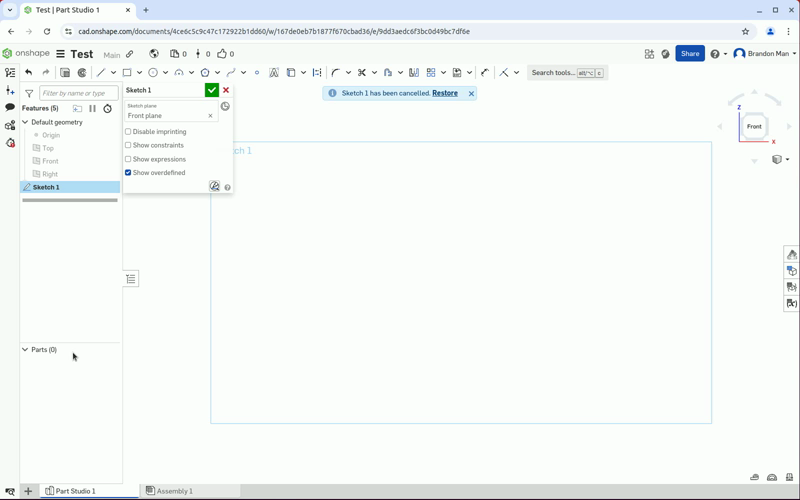
key(l)
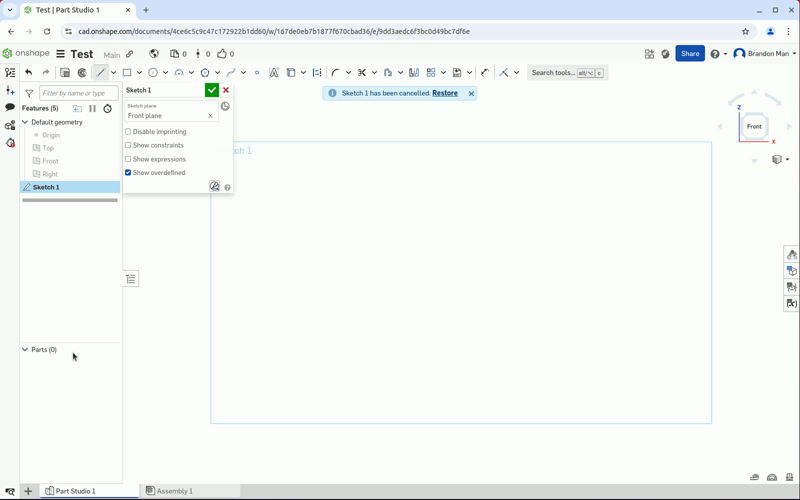
key_down(shift)
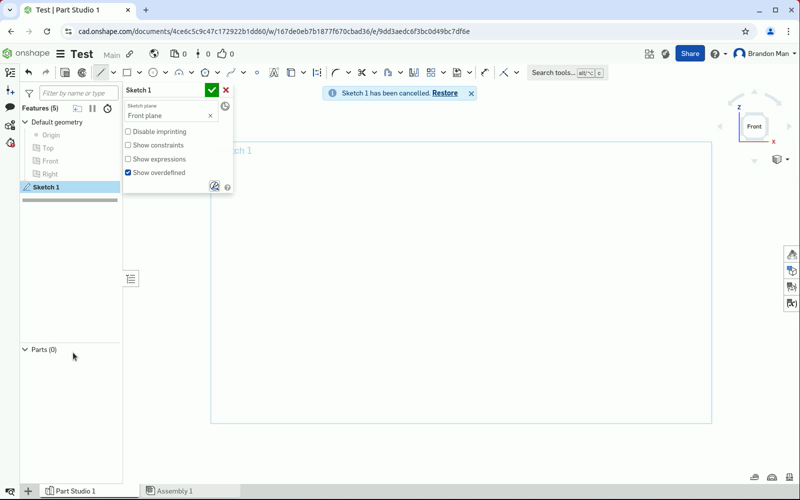
mouse_move(430, 354)
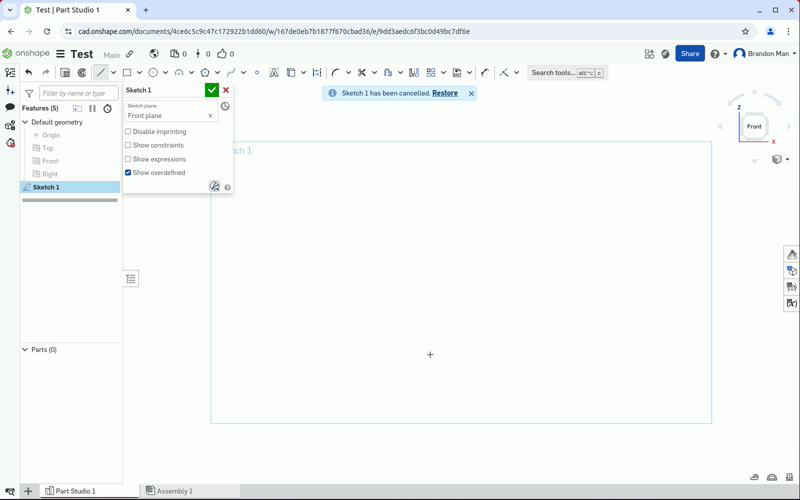
click(430, 354)
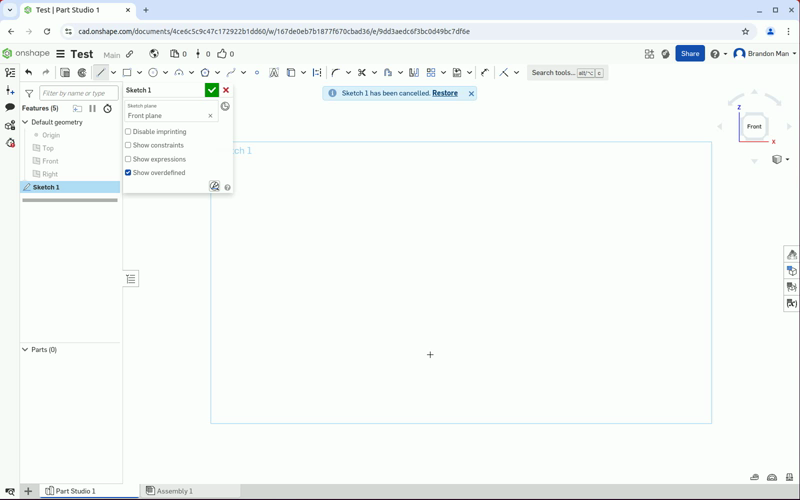
key_up(shift)
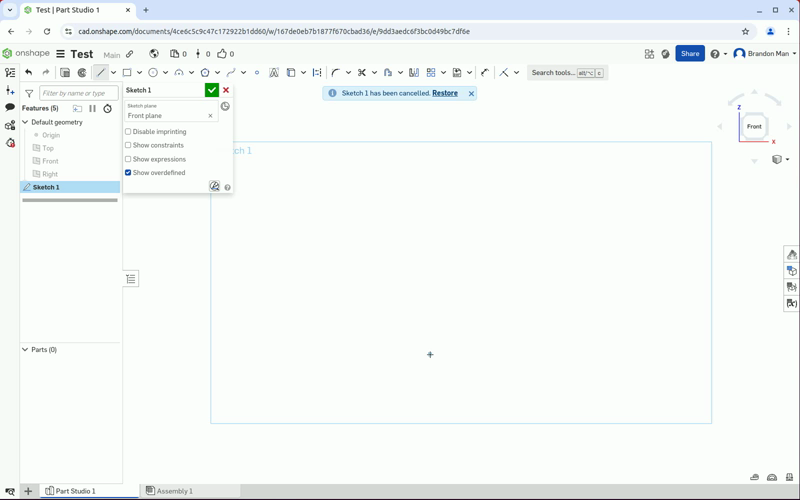
key_down(shift)
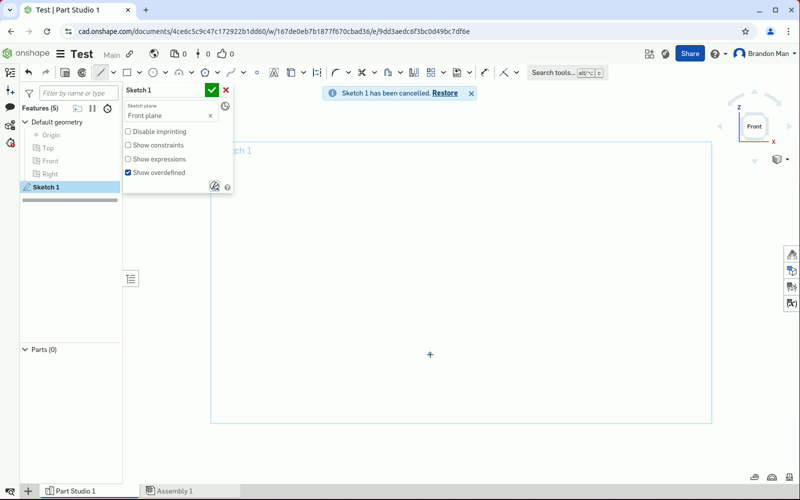
mouse_move(460, 354)
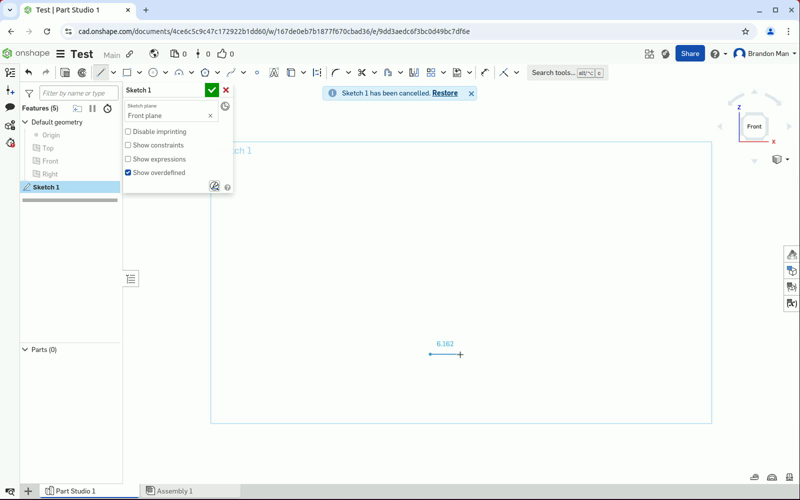
mouse_move(472, 396)
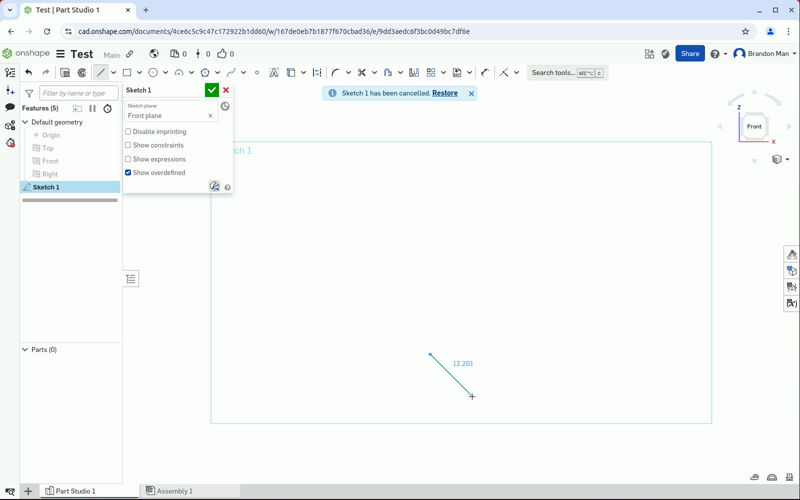
click(472, 396)
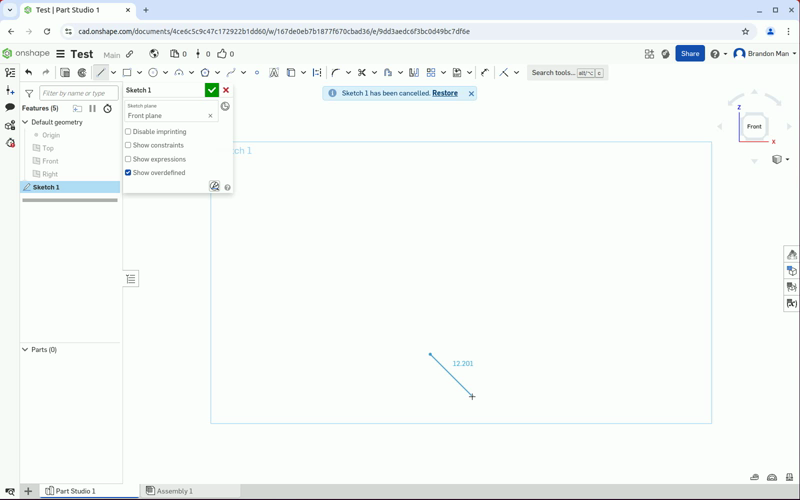
key_up(shift)
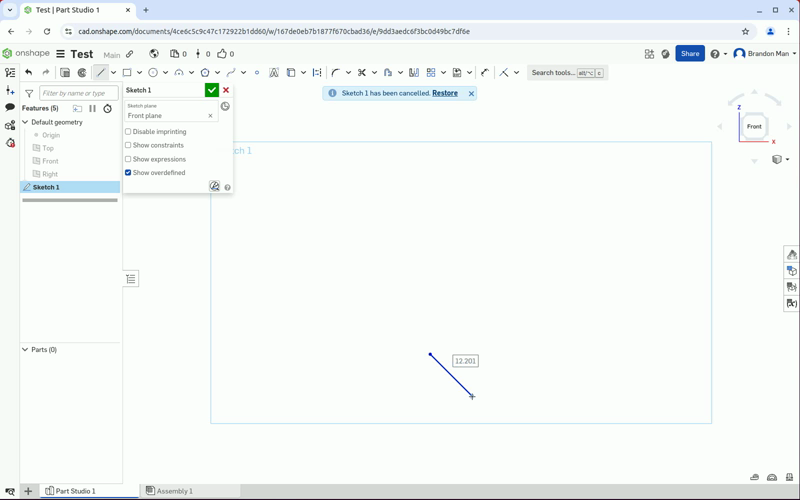
key_down(shift)
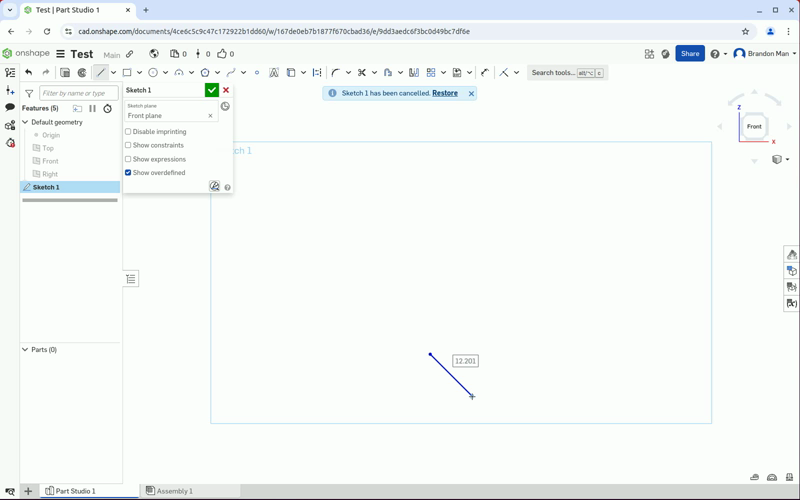
mouse_move(502, 396)
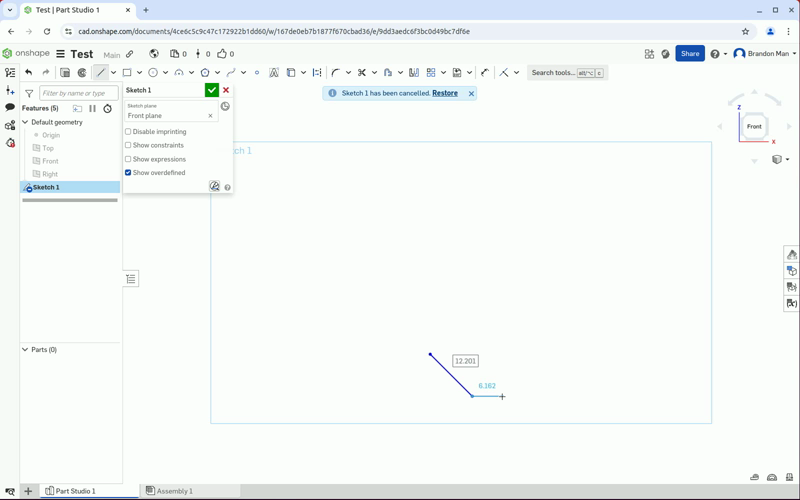
mouse_move(472, 369)
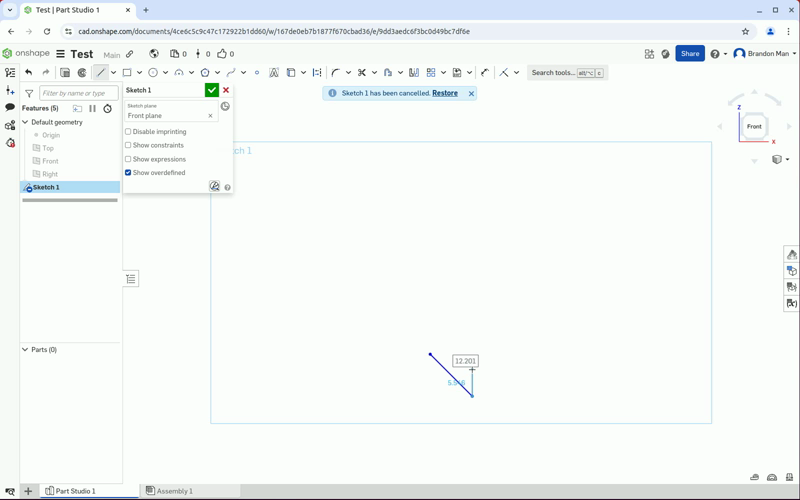
click(472, 369)
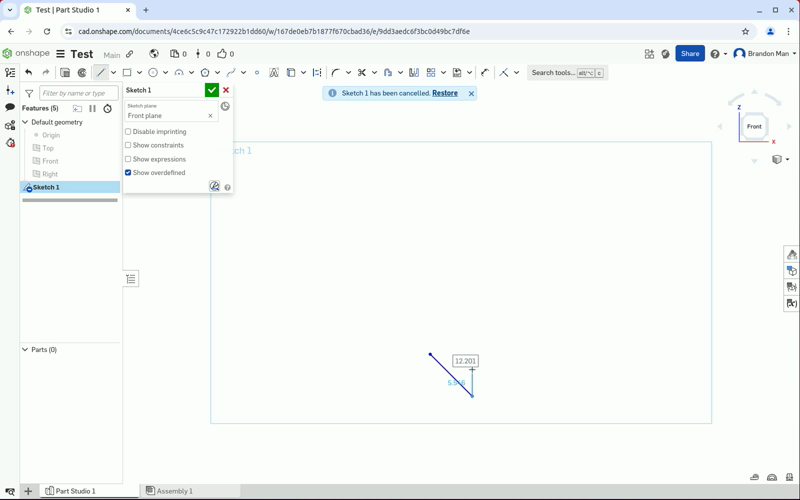
key_up(shift)
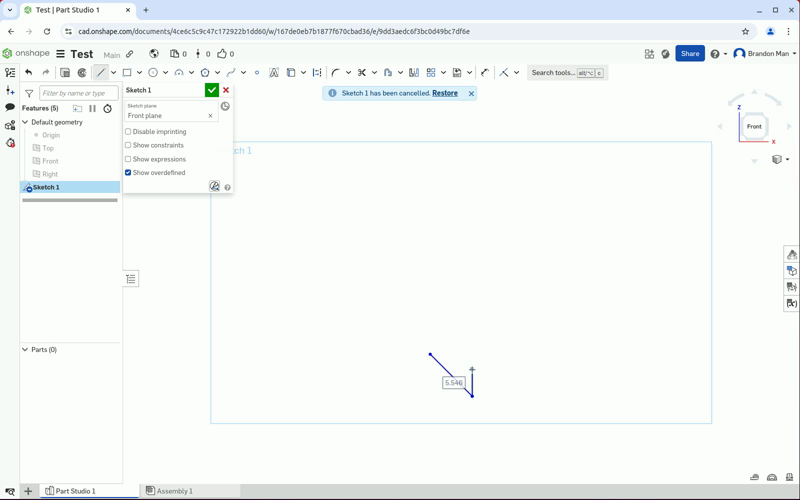
key_down(shift)
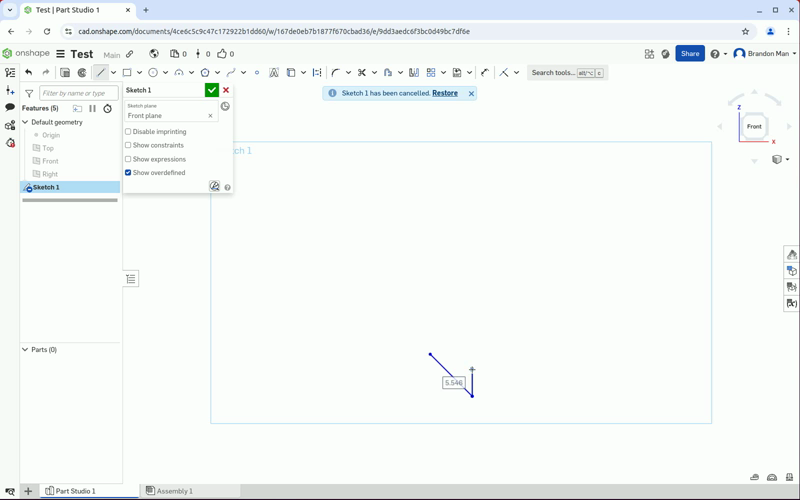
mouse_move(502, 369)
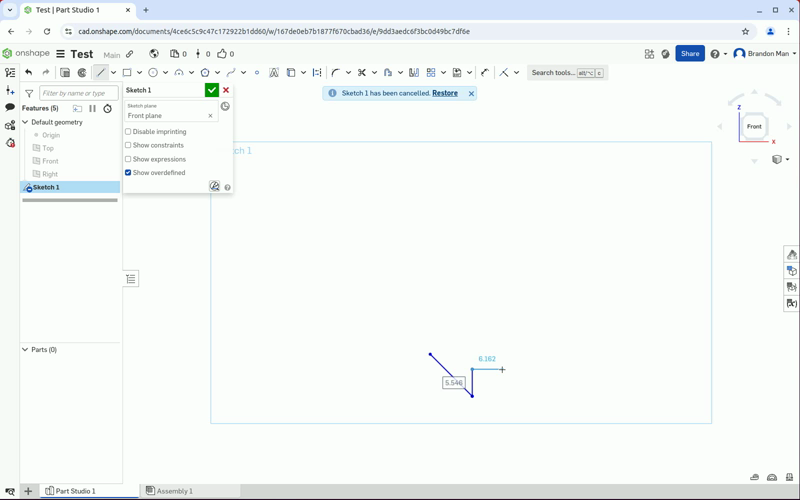
mouse_move(492, 365)
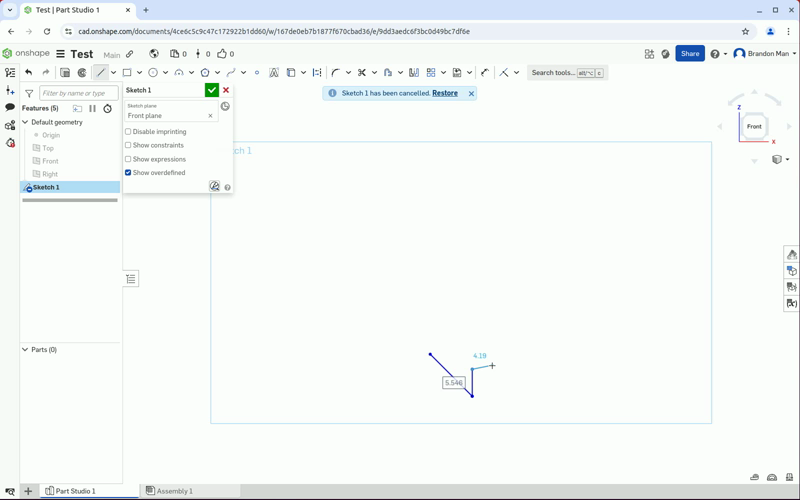
click(492, 365)
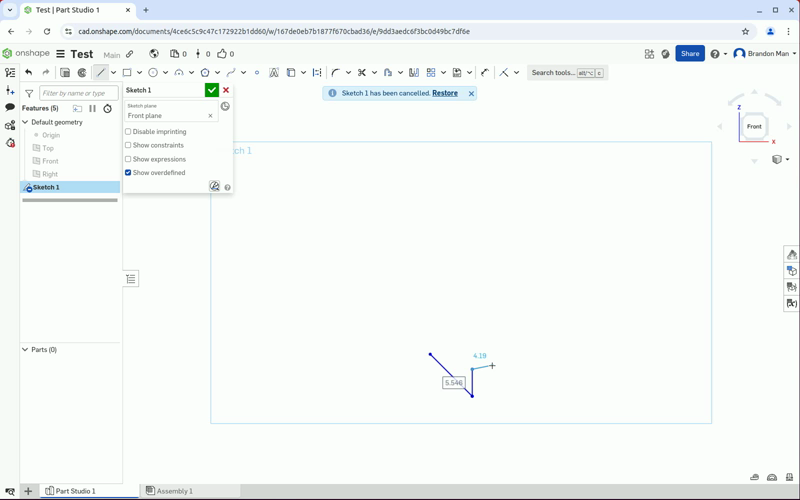
key_up(shift)
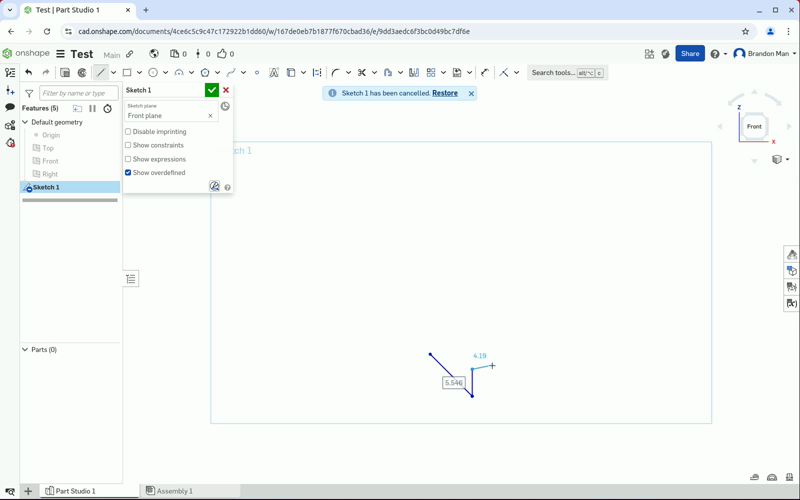
key_down(shift)
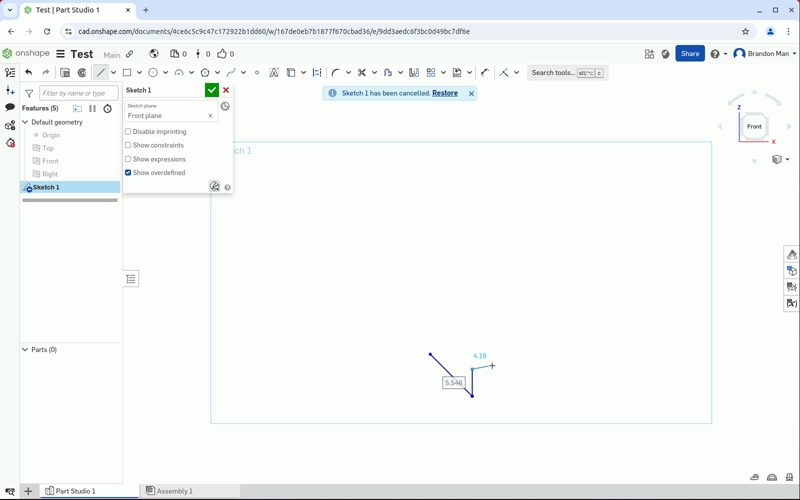
mouse_move(492, 225)
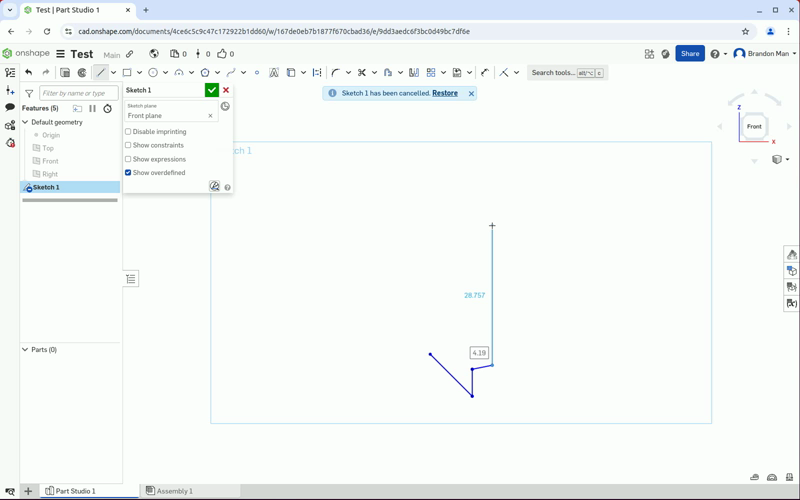
click(492, 225)
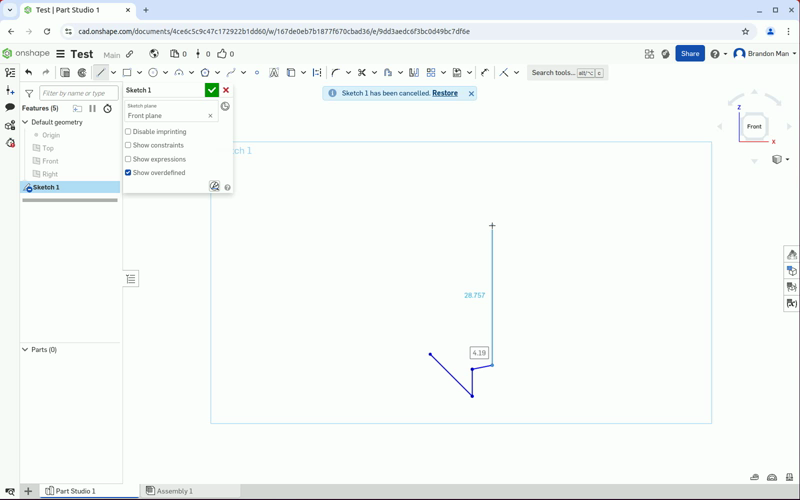
key_up(shift)
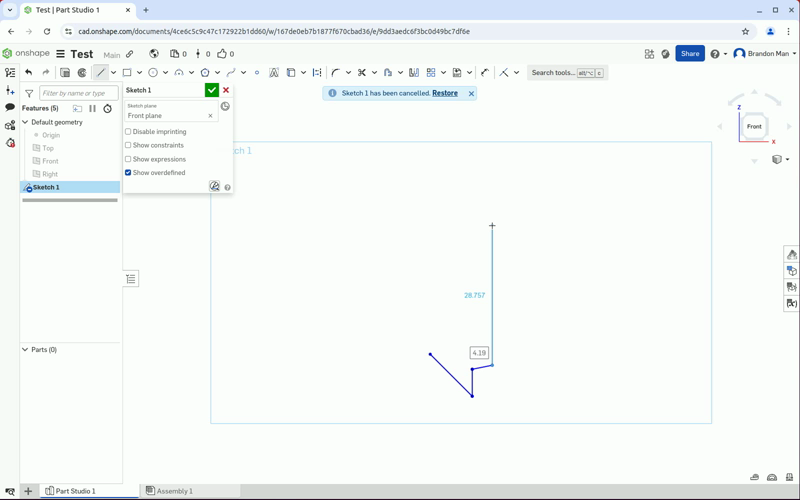
key_down(shift)
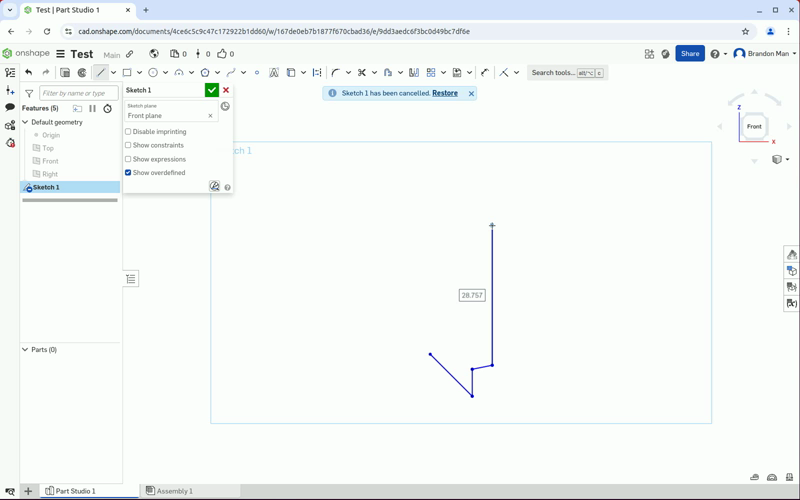
mouse_move(522, 225)
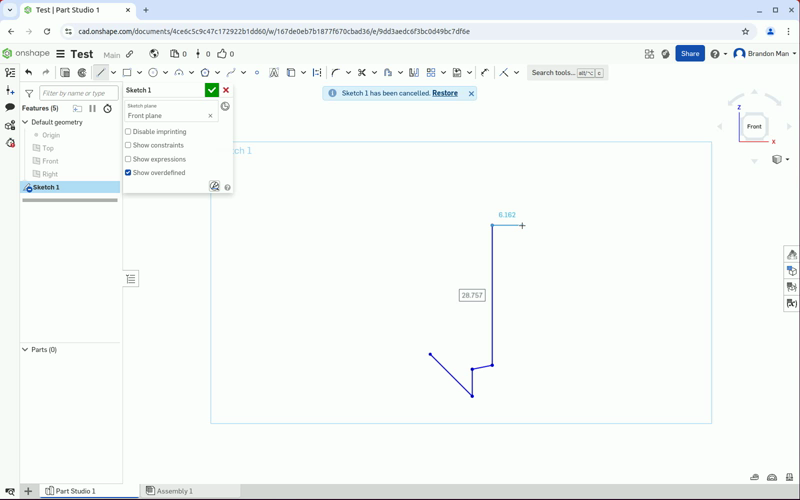
mouse_move(461, 216)
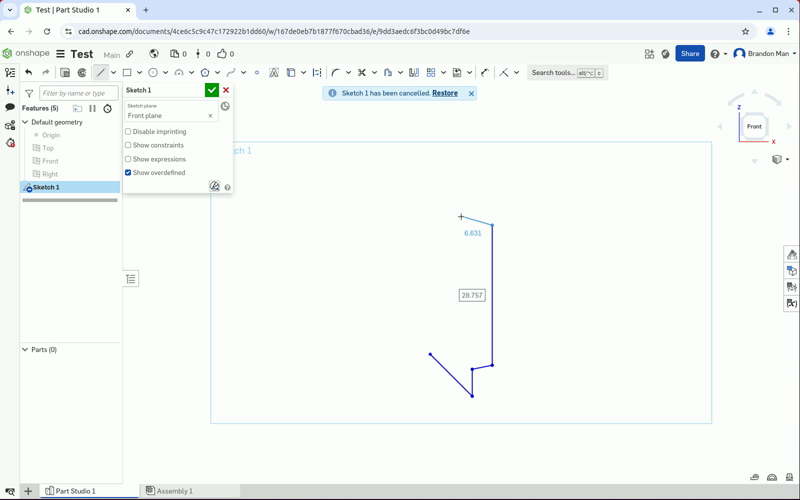
click(461, 216)
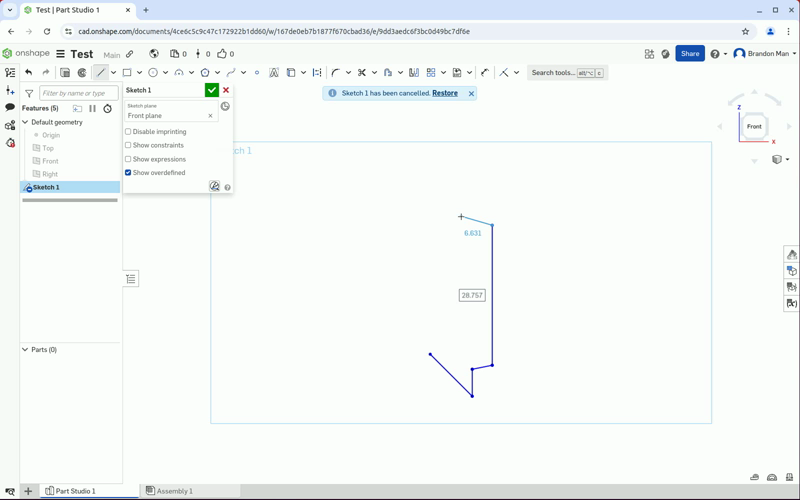
key_up(shift)
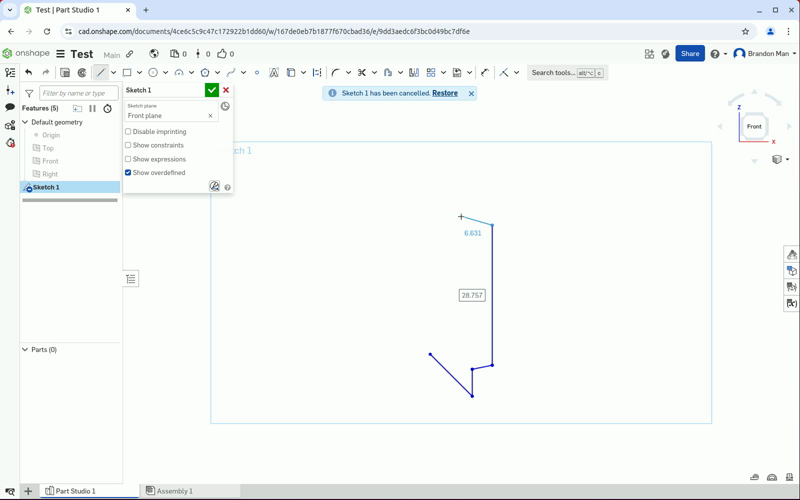
key_down(shift)
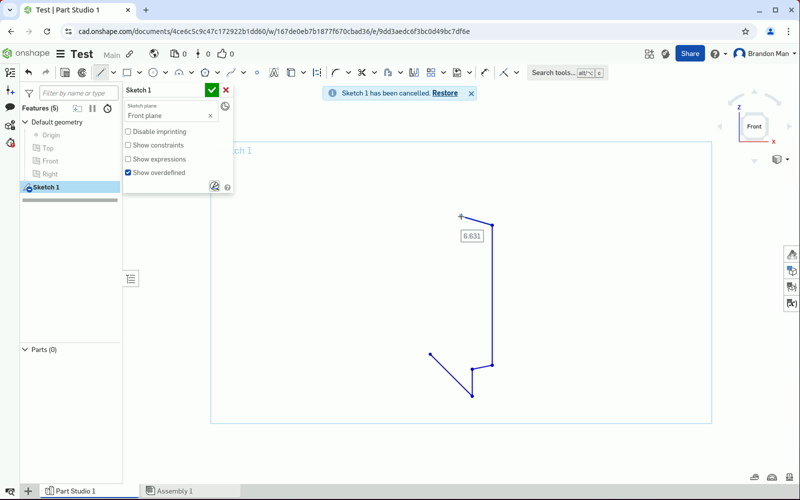
mouse_move(491, 216)
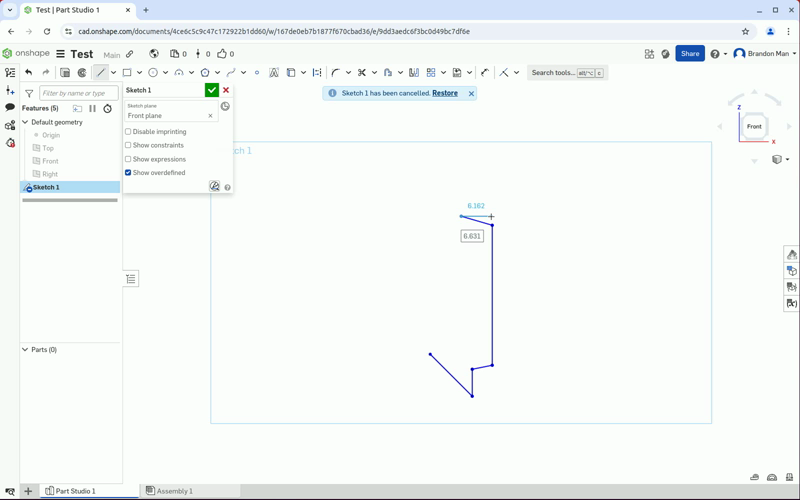
mouse_move(461, 181)
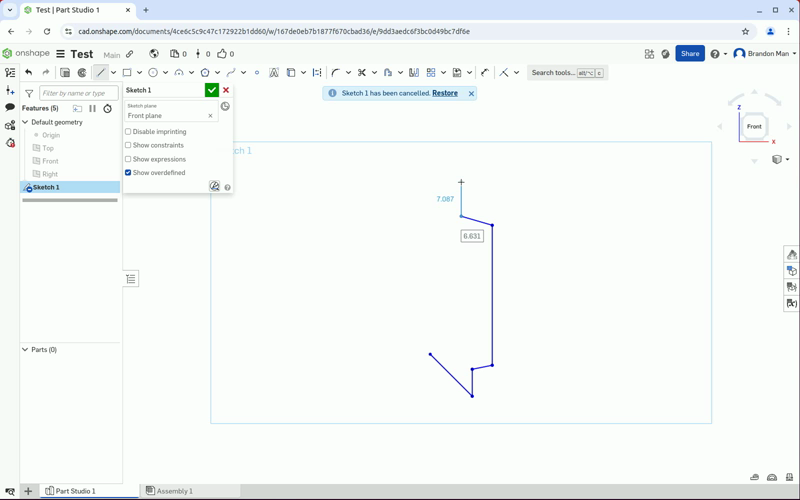
click(461, 181)
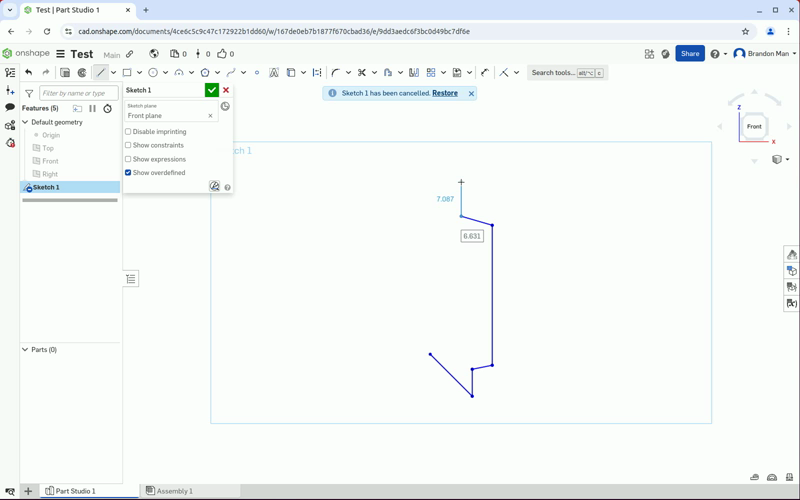
key_up(shift)
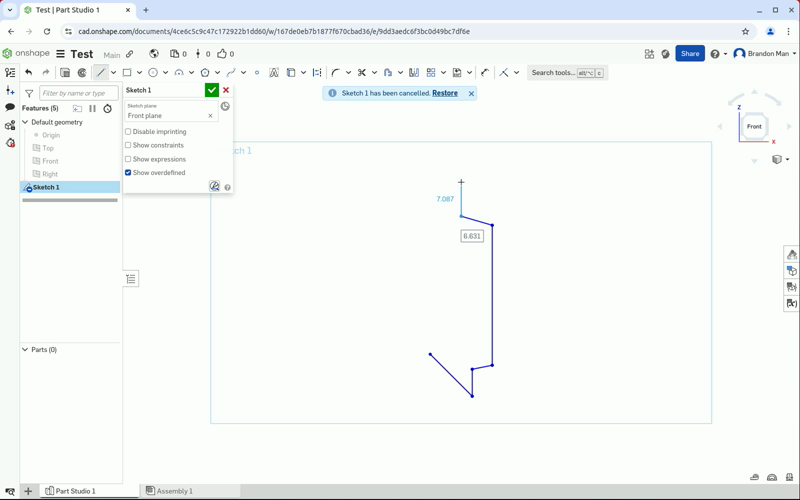
key_down(shift)
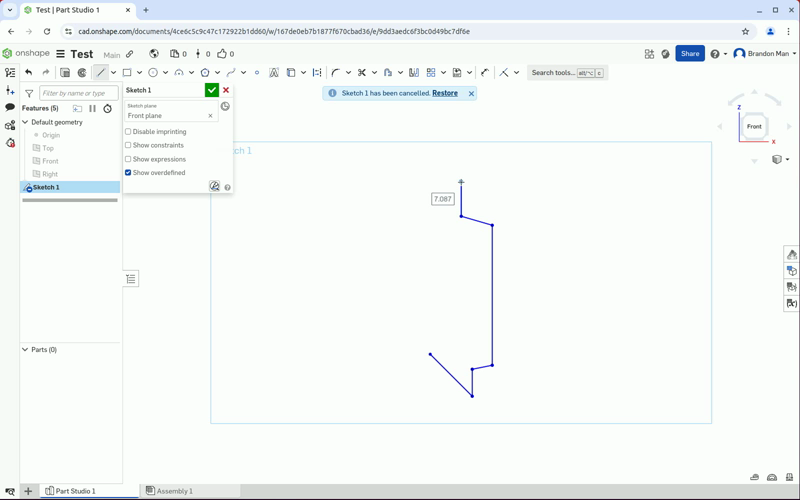
mouse_move(491, 181)
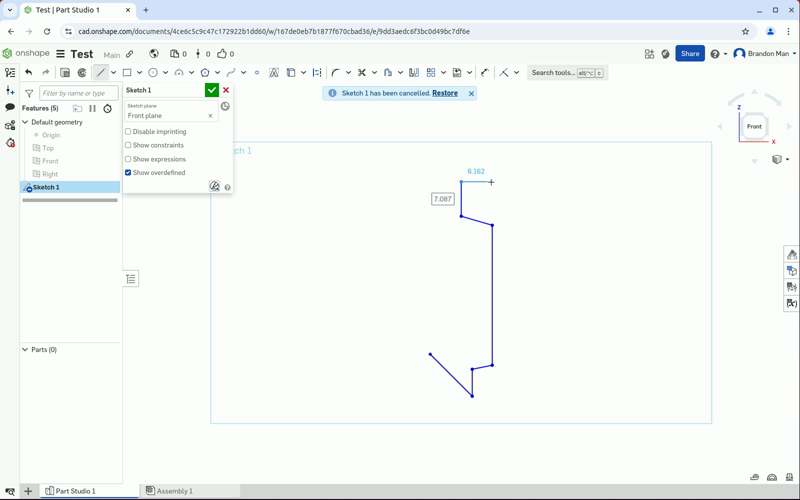
mouse_move(430, 212)
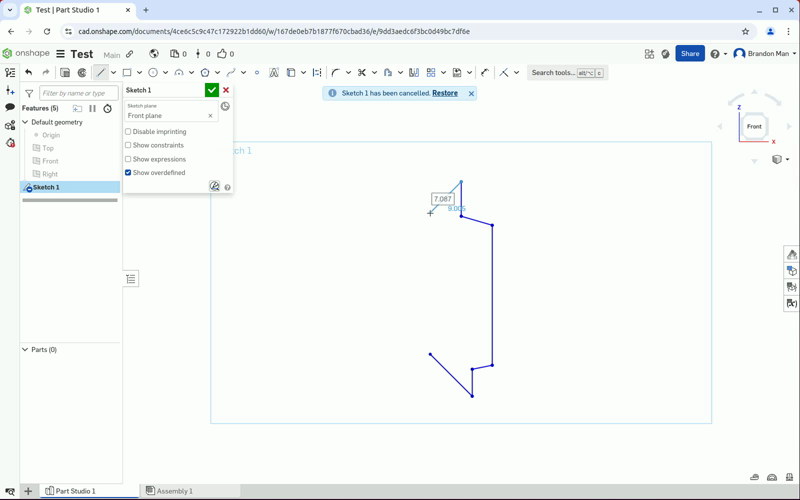
click(430, 212)
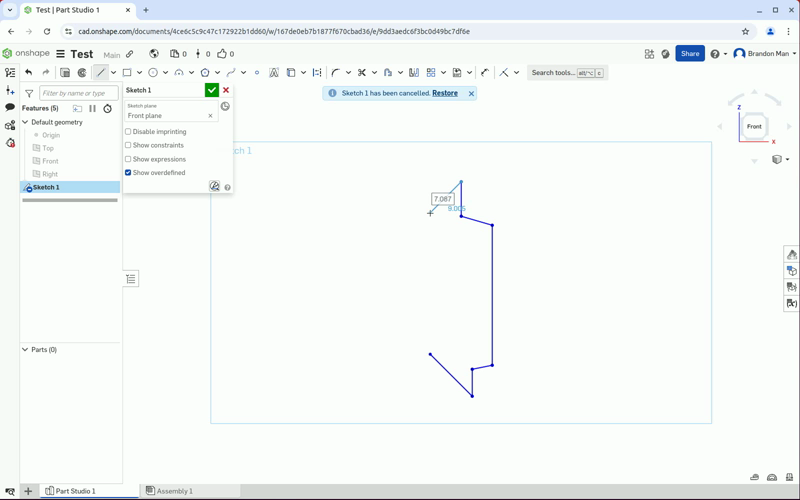
key_up(shift)
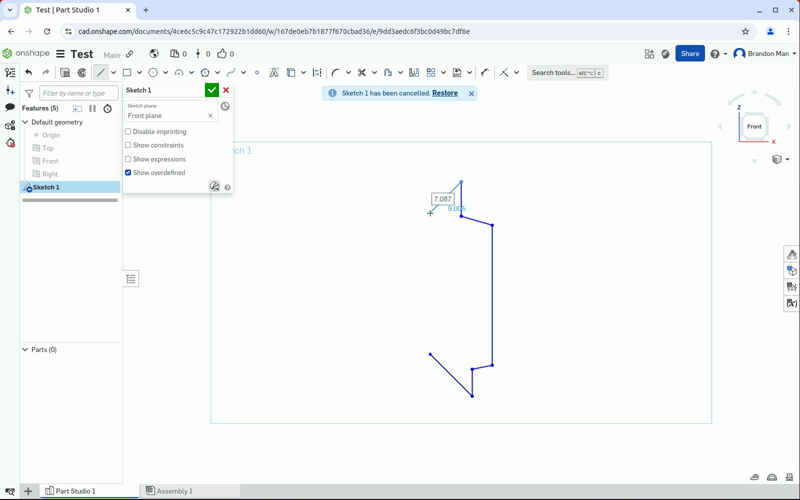
key_down(shift)
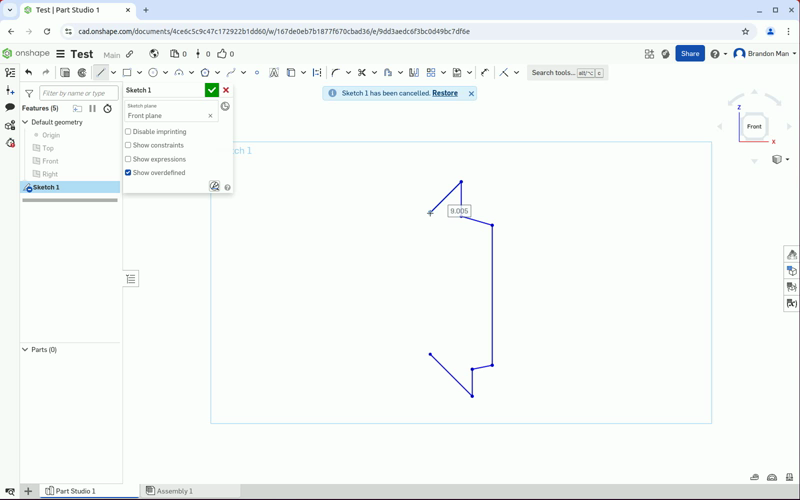
mouse_move(430, 354)
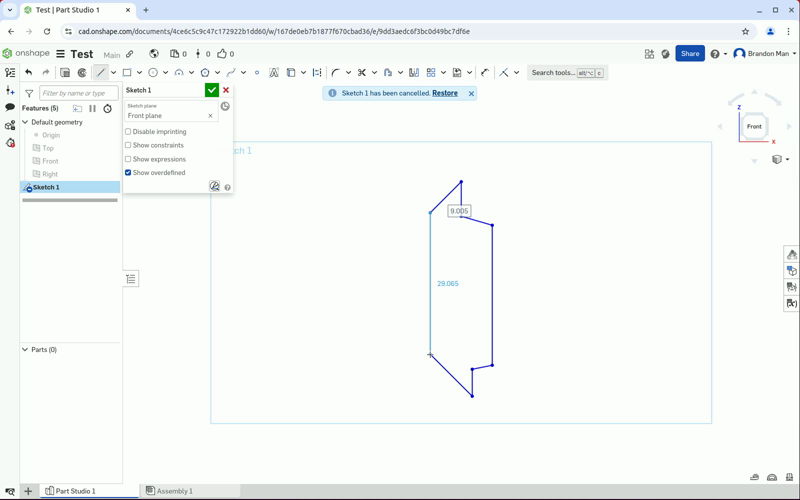
key_up(shift)
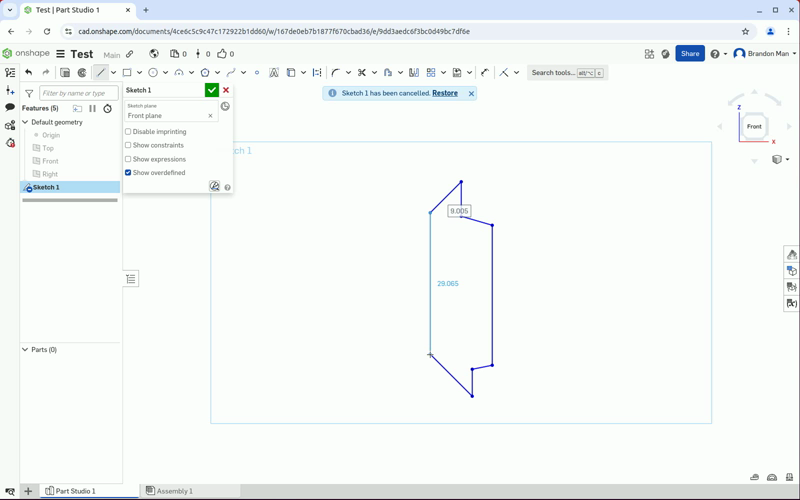
click(430, 354)
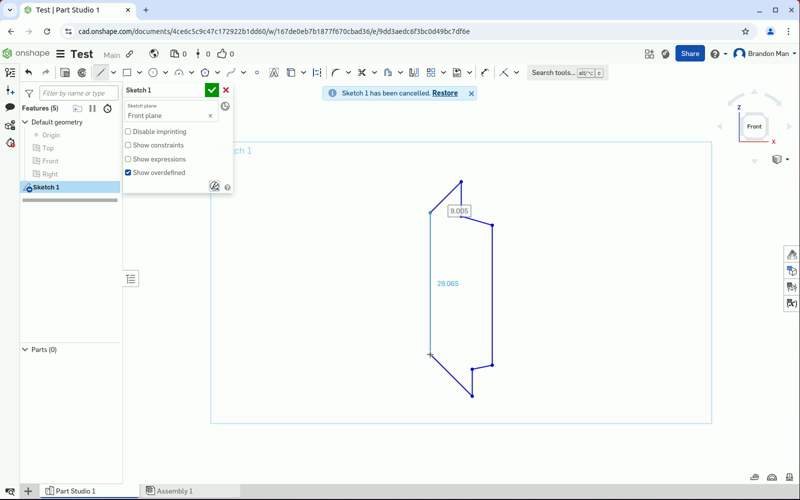
key(esc)
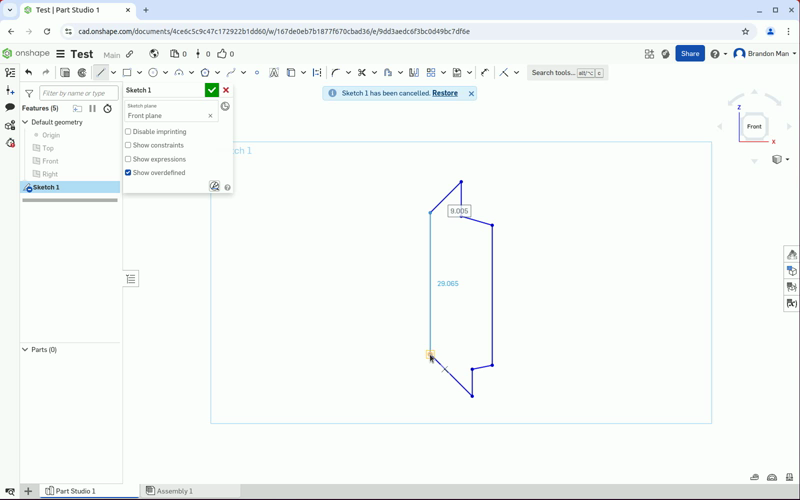
key(c)
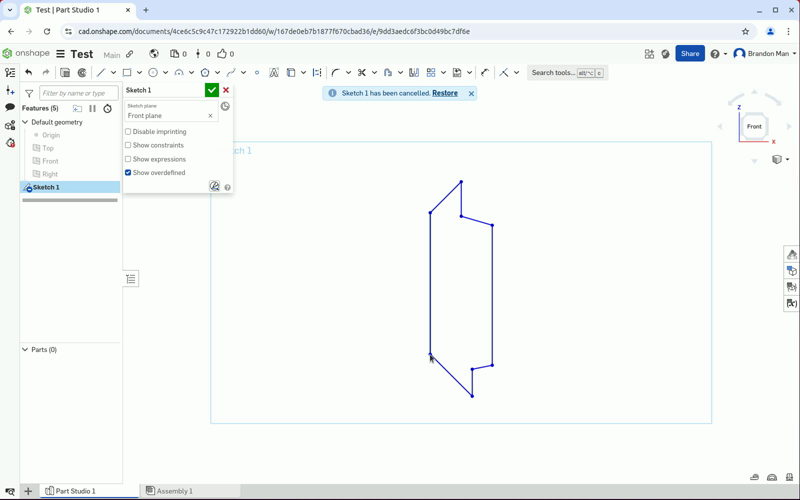
key_down(shift)
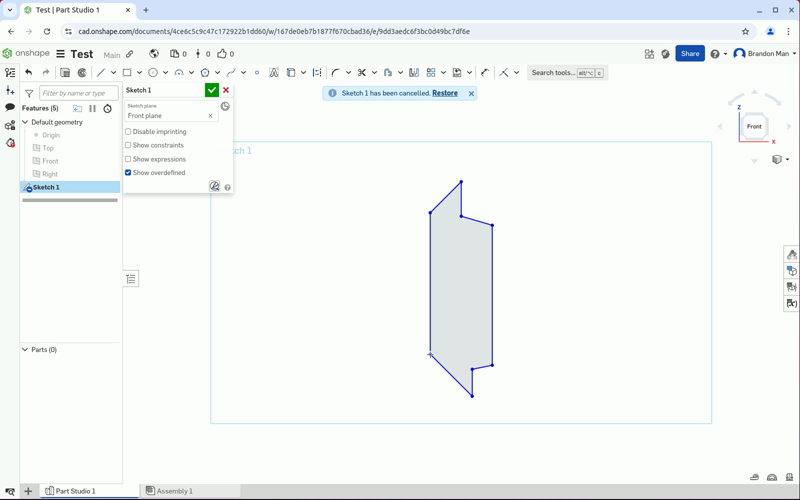
mouse_move(461, 283)
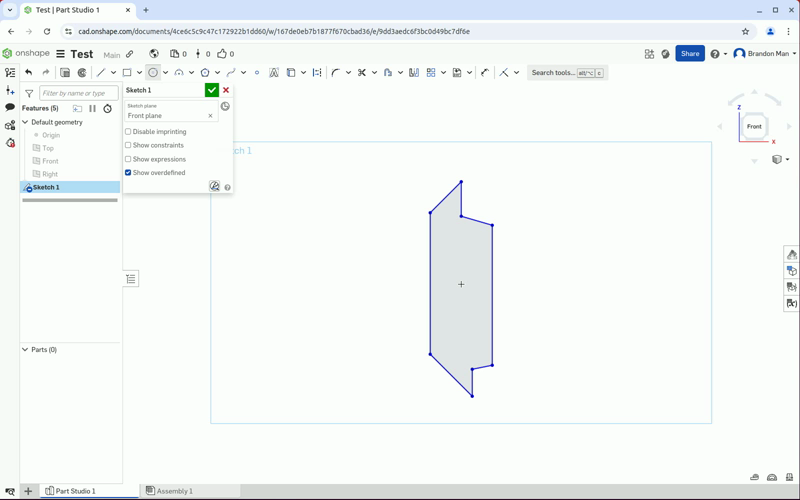
click(461, 283)
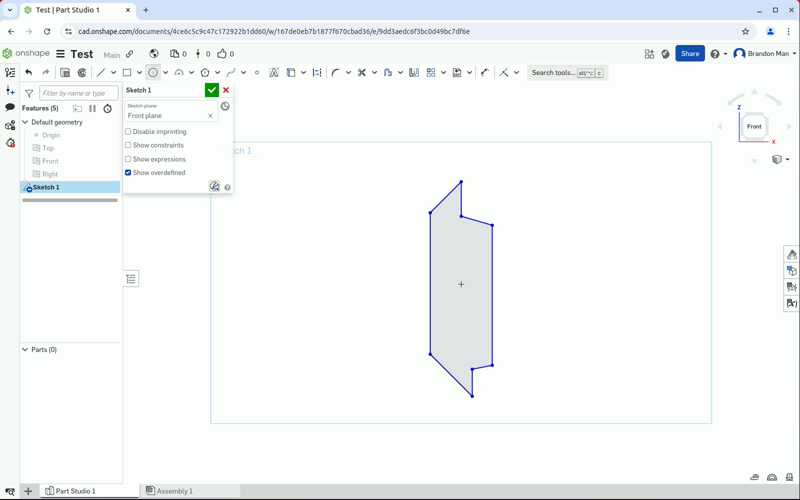
key_up(shift)
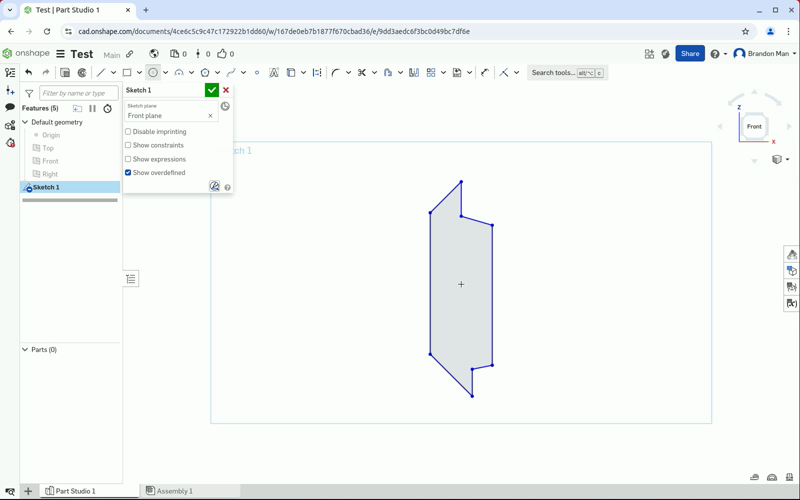
mouse_move(476, 283)
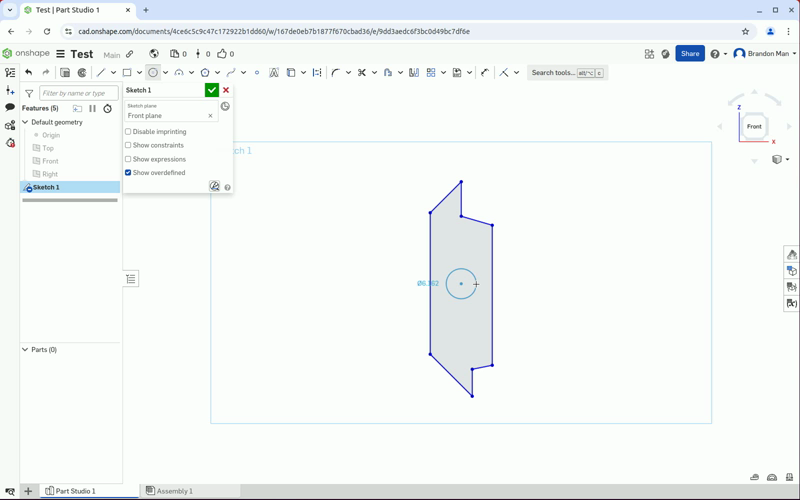
click(476, 283)
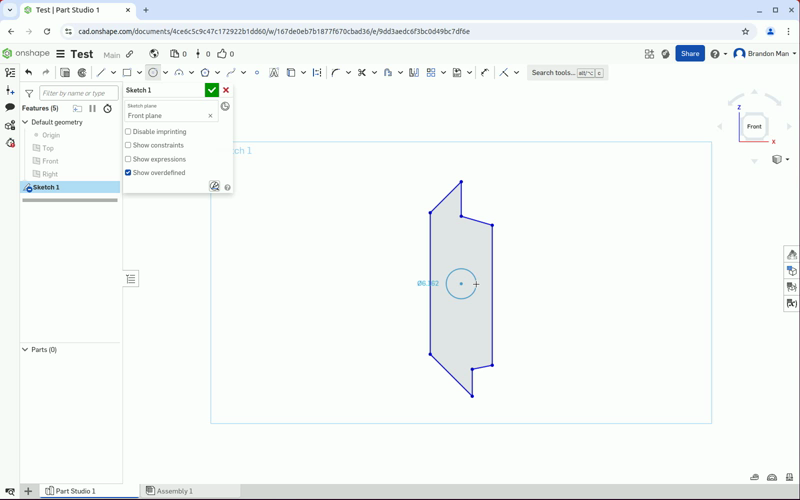
key(esc)
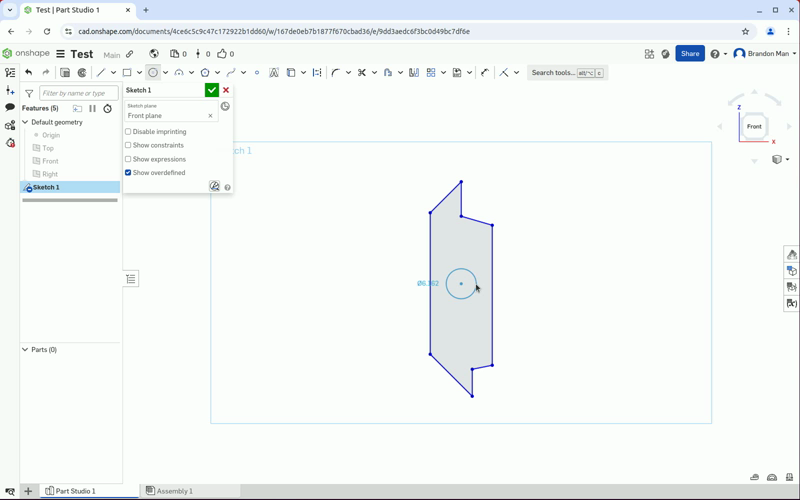
key(c)
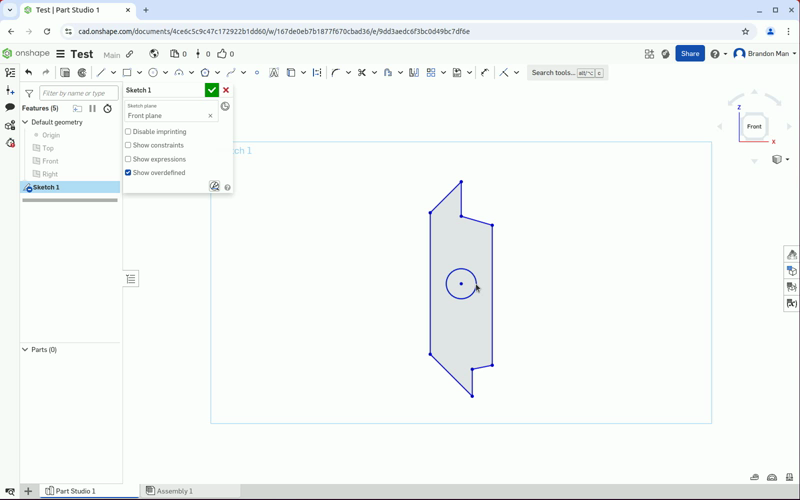
key_down(shift)
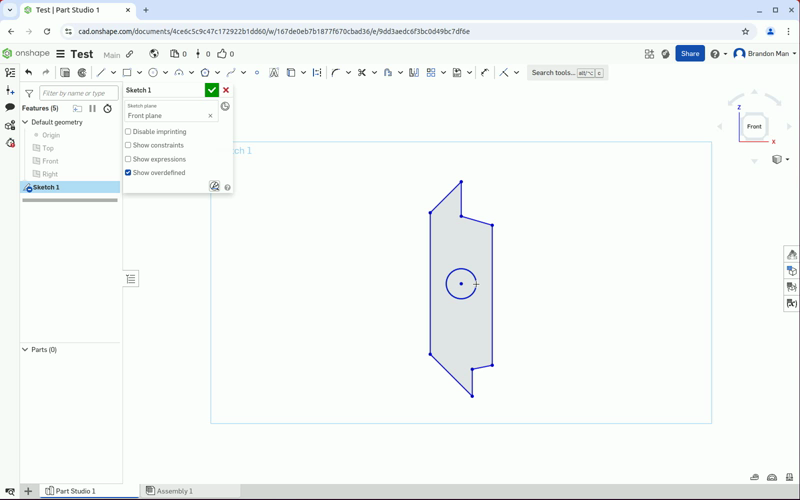
mouse_move(461, 348)
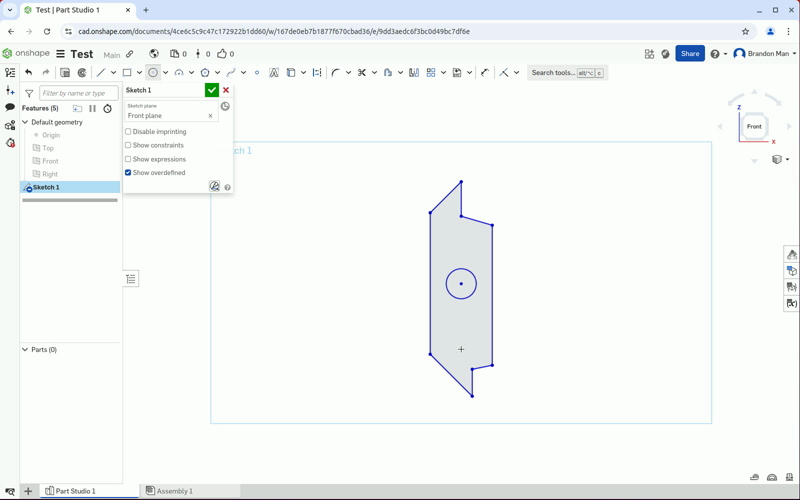
click(461, 348)
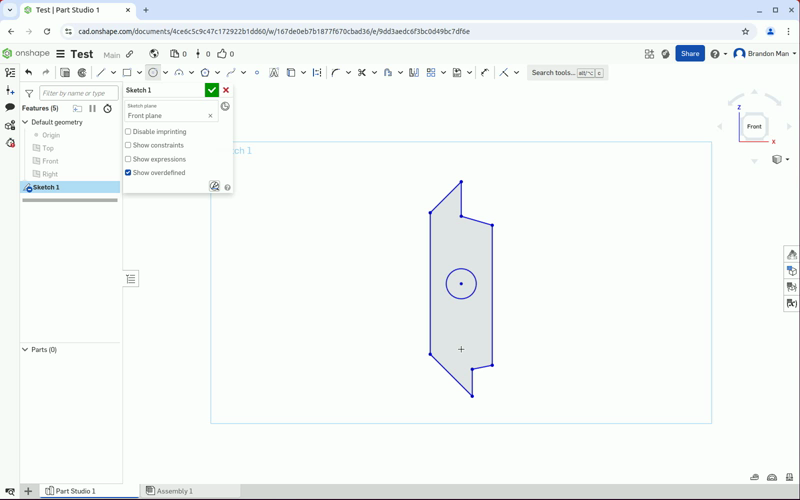
key_up(shift)
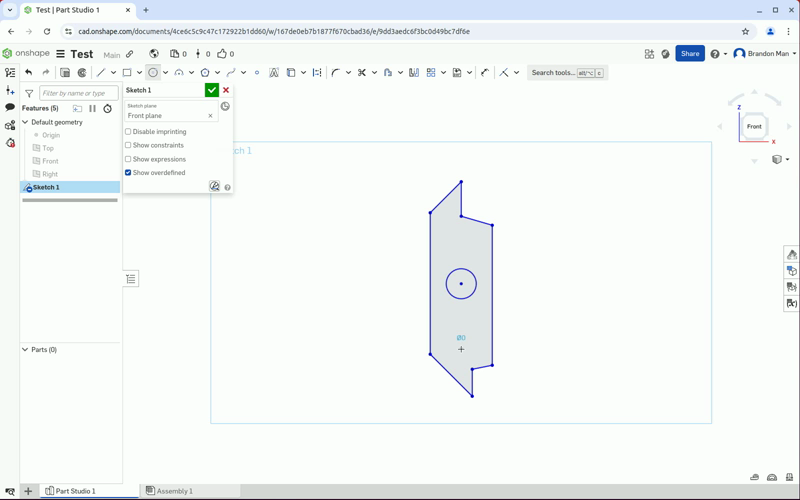
mouse_move(472, 348)
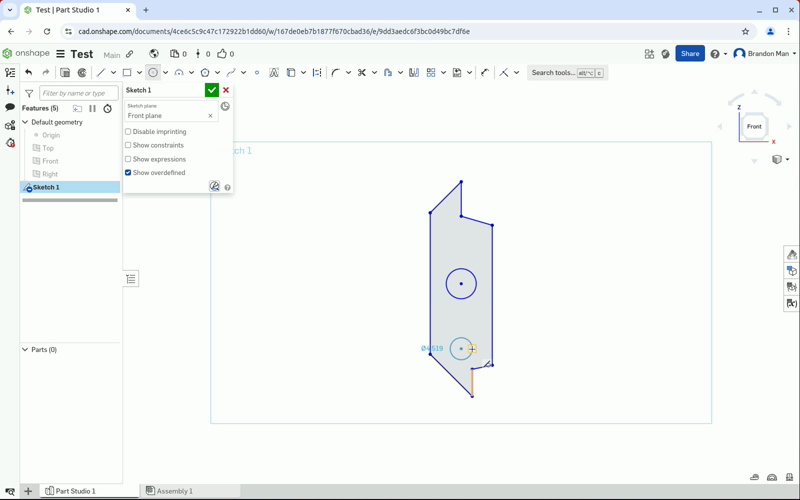
click(472, 348)
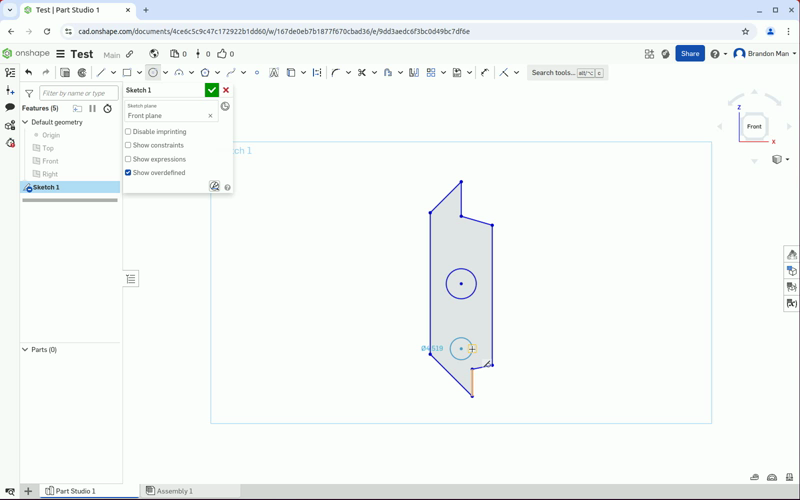
key(esc)
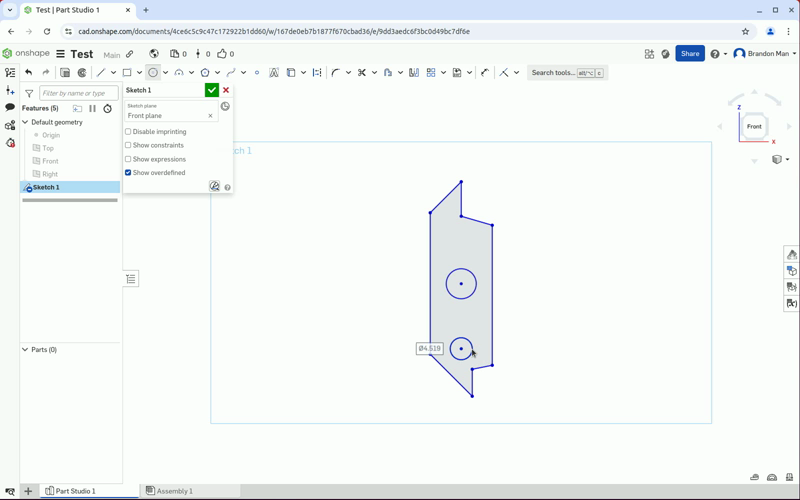
mouse_move(439, 288)
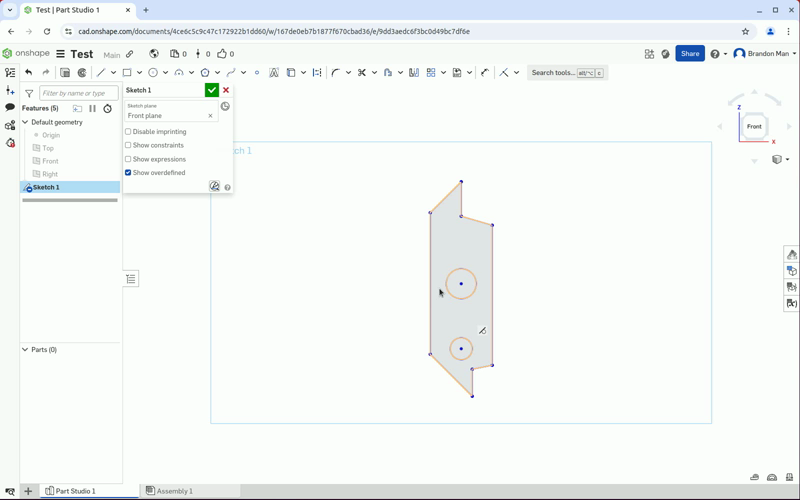
click(439, 288)
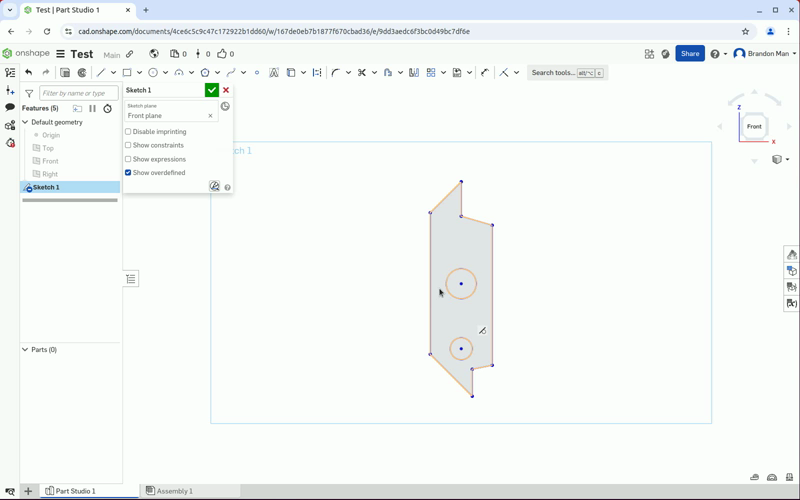
mouse_move(73, 352)
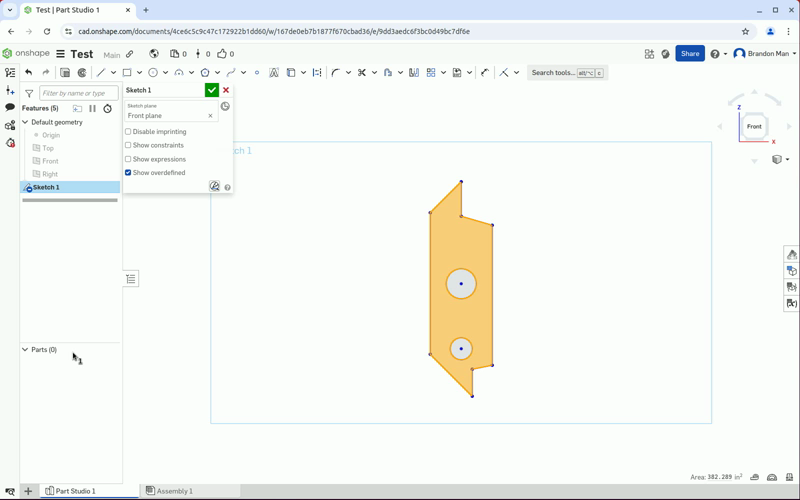
key(shift+y)
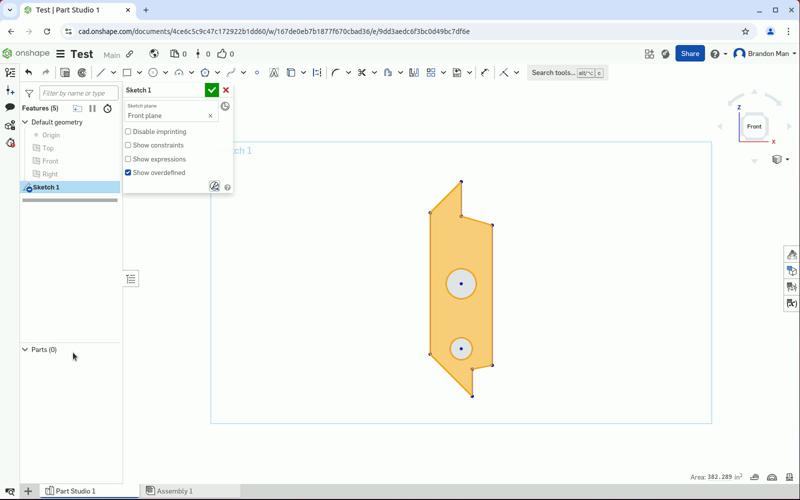
key(shift+e)
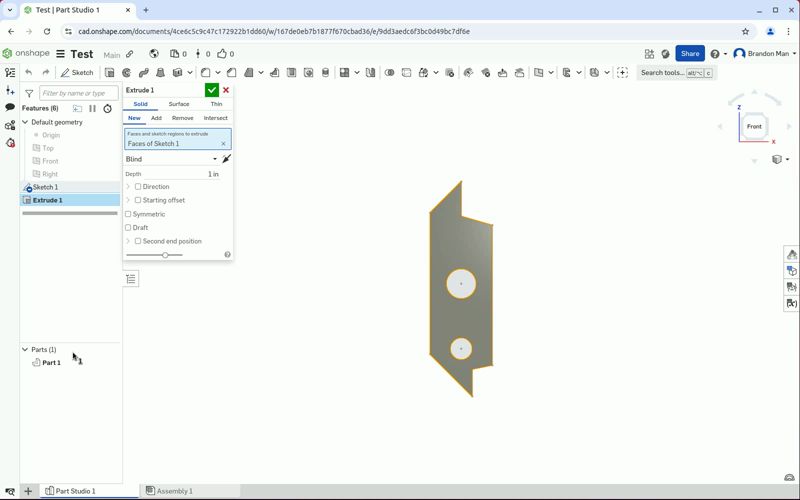
mouse_move(143, 106)
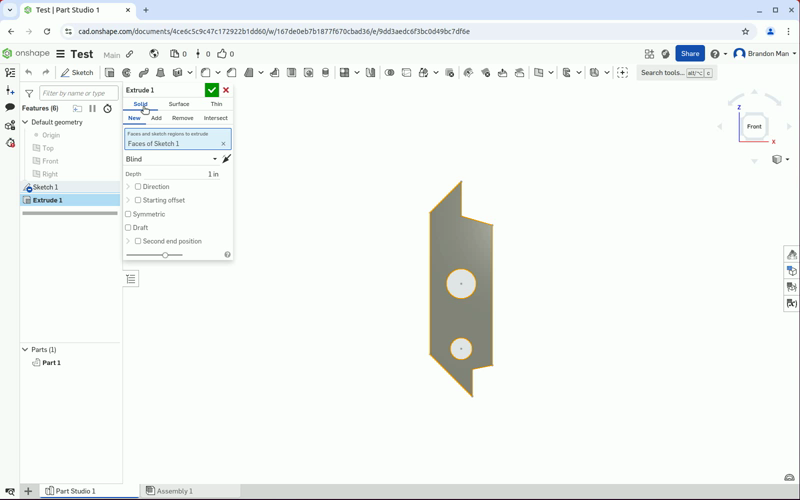
click(143, 106)
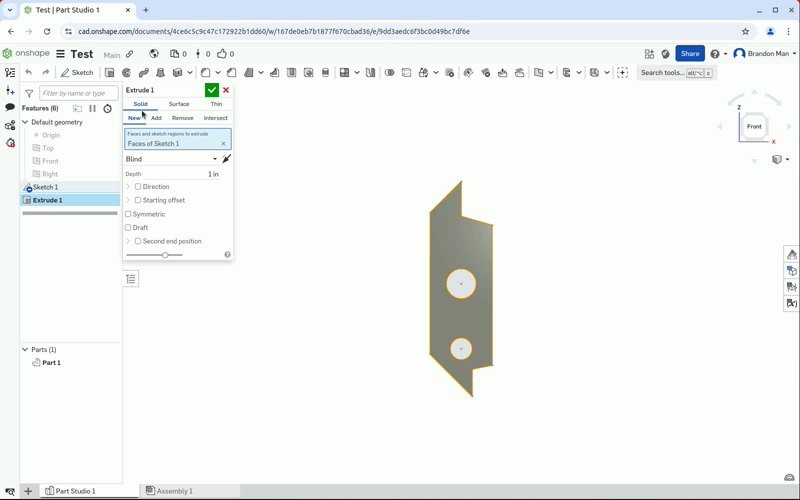
mouse_move(137, 120)
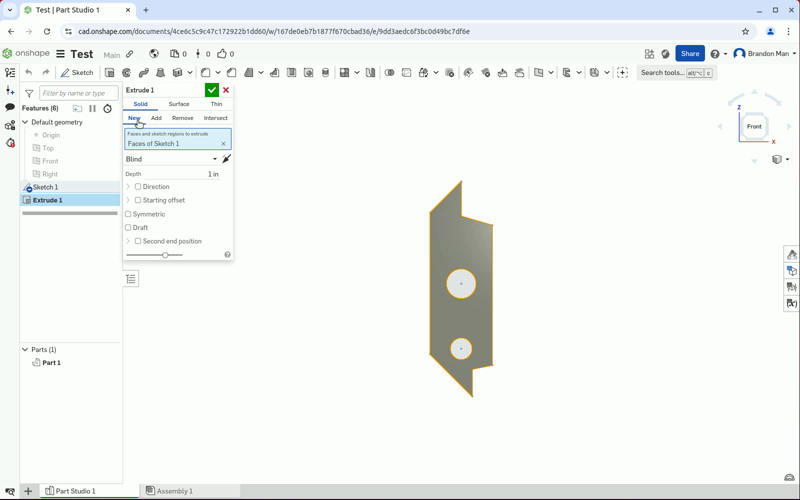
click(137, 120)
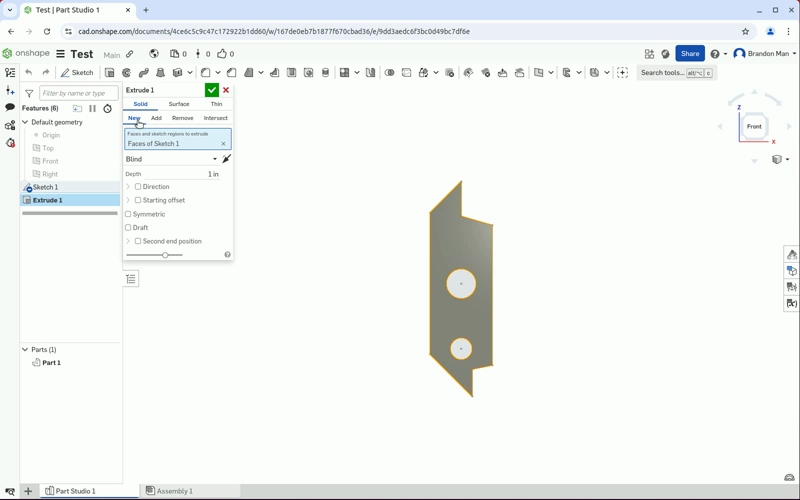
key(tab, 4)
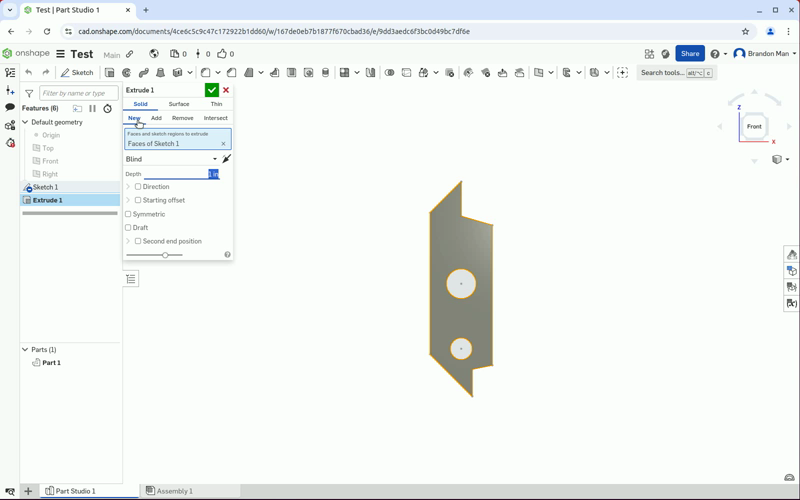
text(12.036)
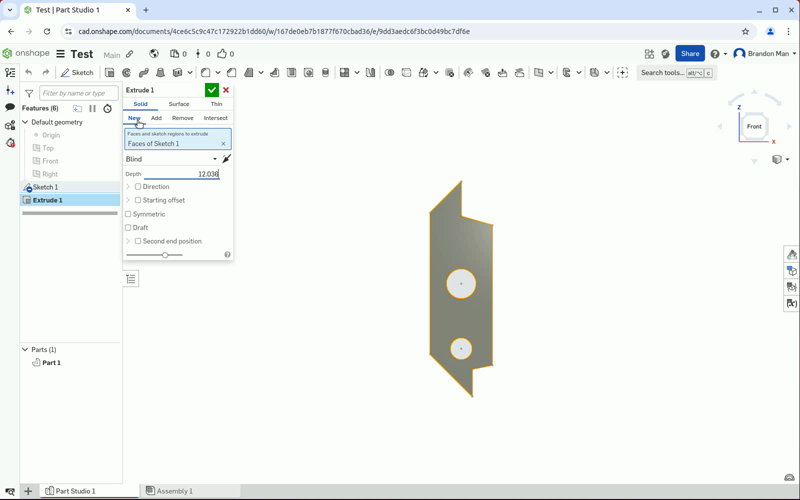
key(tab, 3)
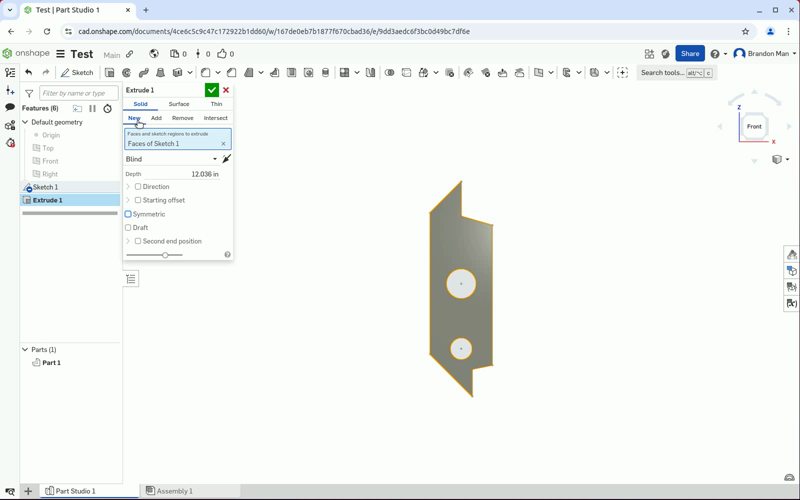
key(space)
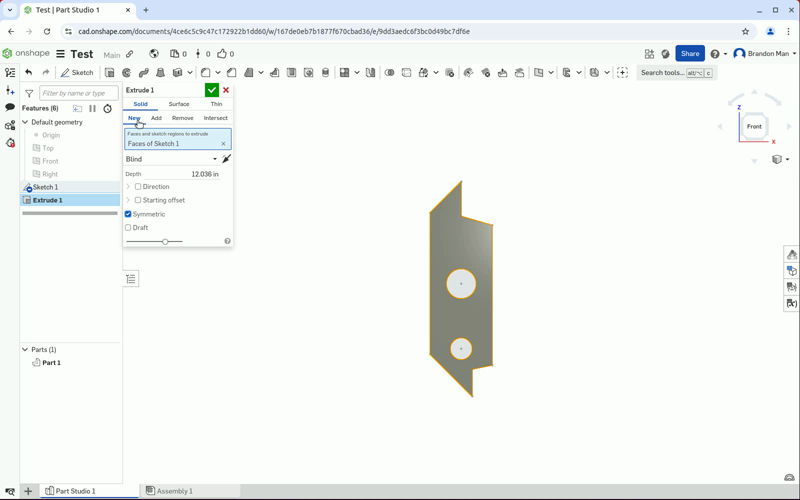
key(enter)
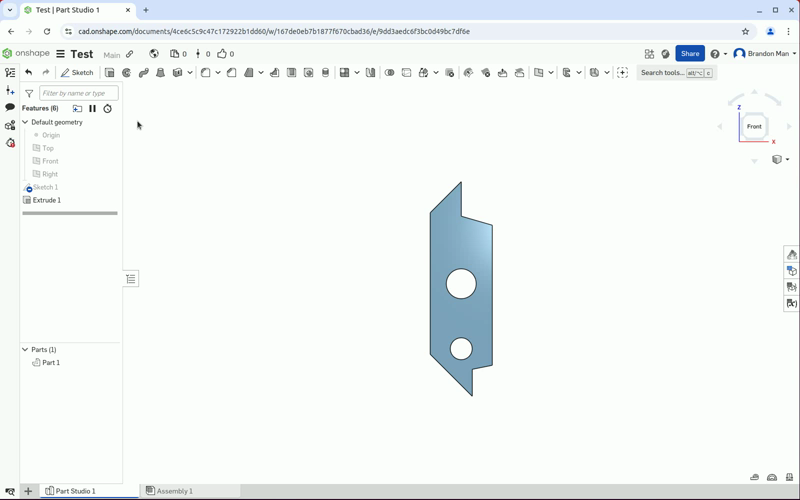
key(shift+h)
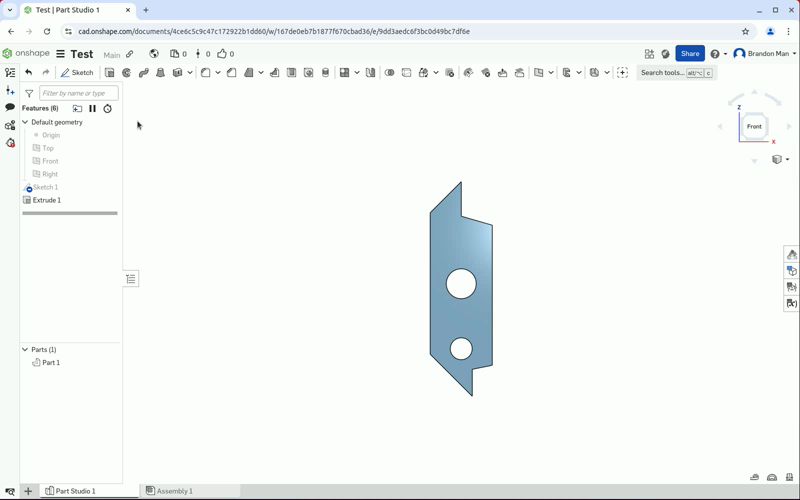
key(shift+h)
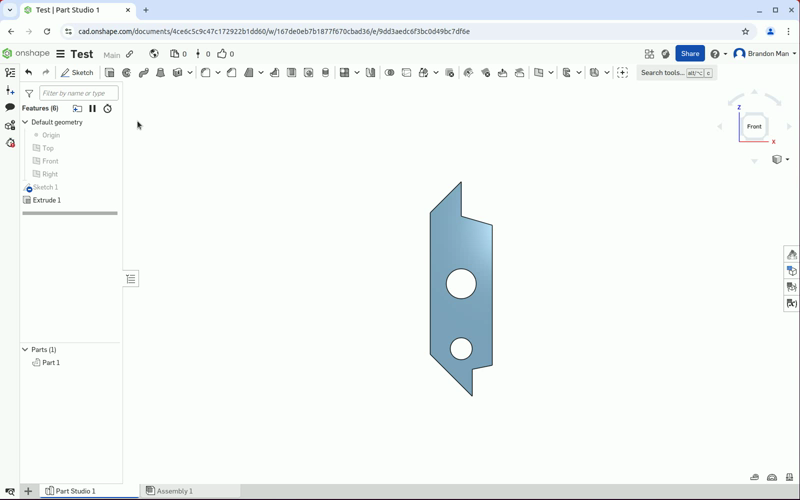
mouse_move(73, 189)
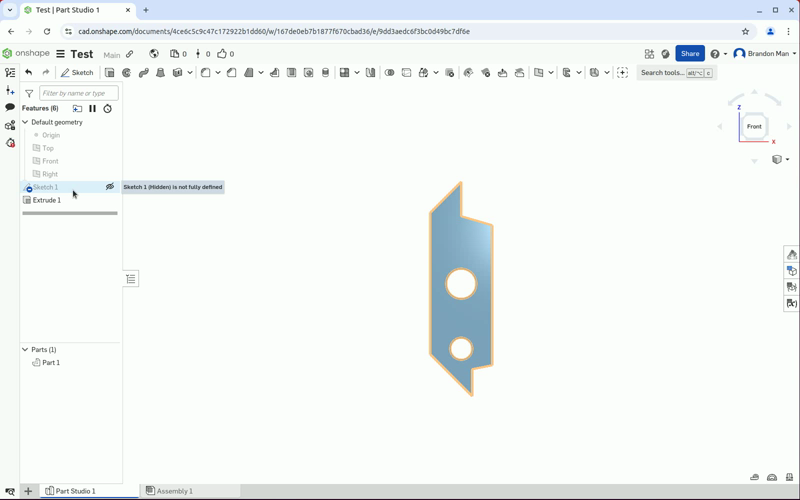
click(73, 189)
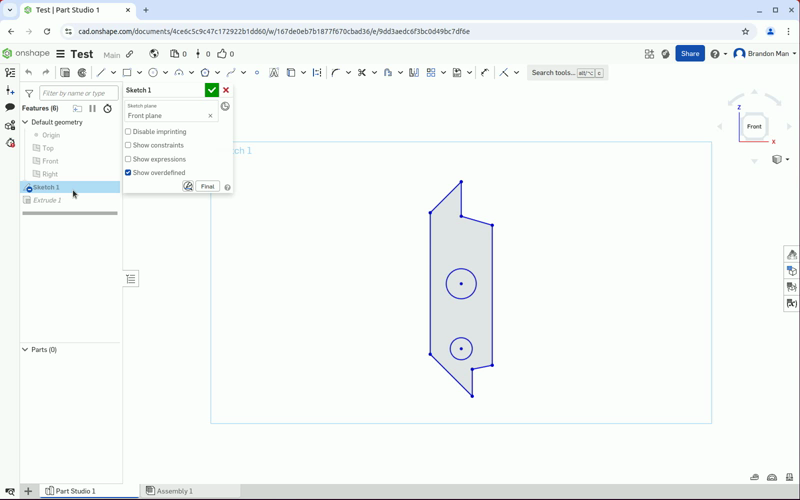
mouse_move(229, 92)
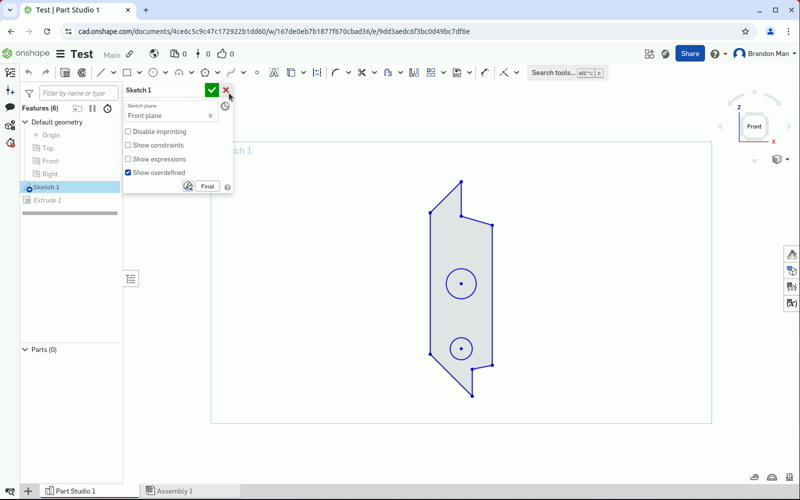
click(229, 92)
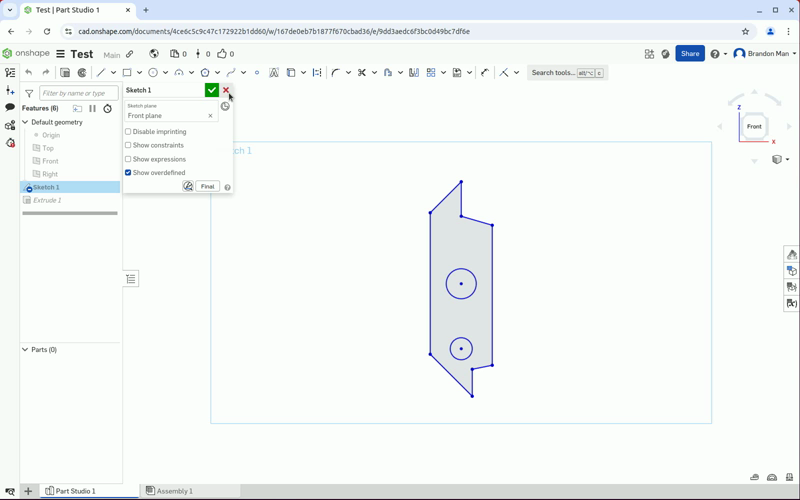
key(shift+s)
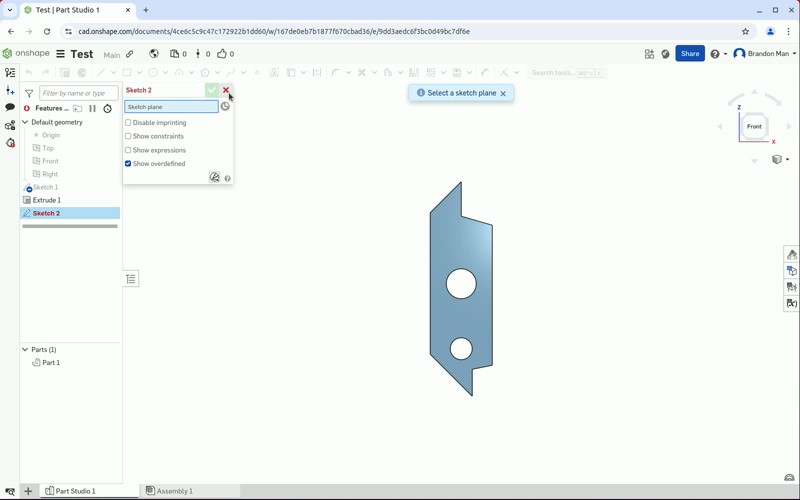
mouse_move(73, 163)
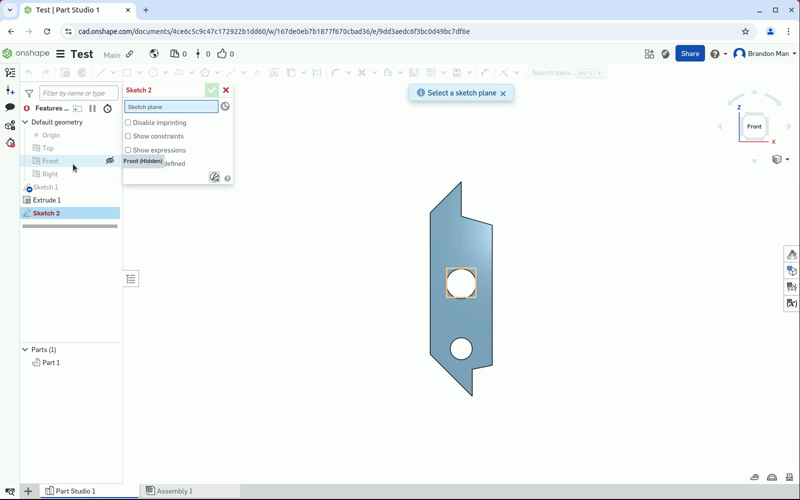
click(73, 163)
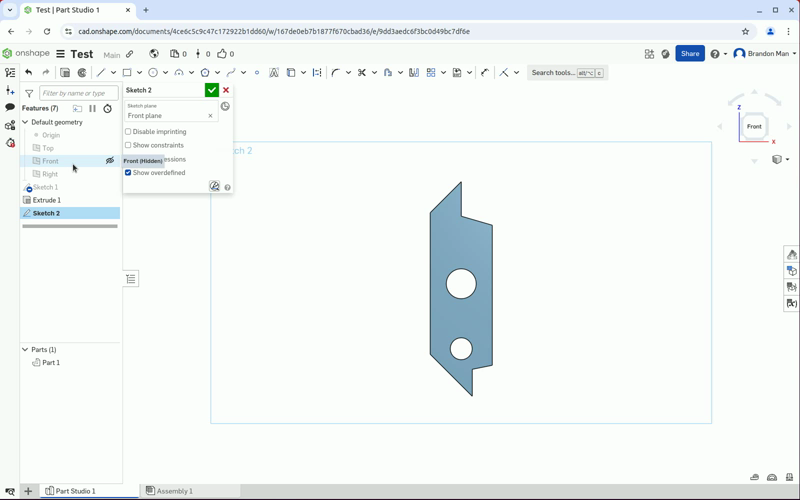
mouse_move(73, 352)
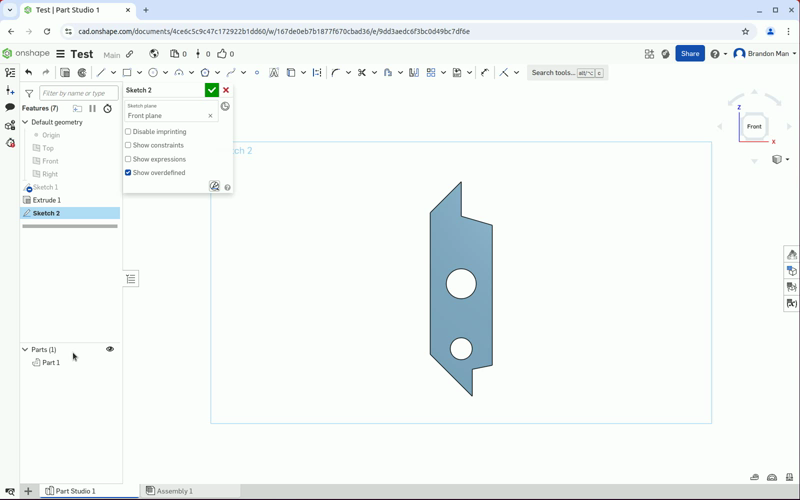
key(y)
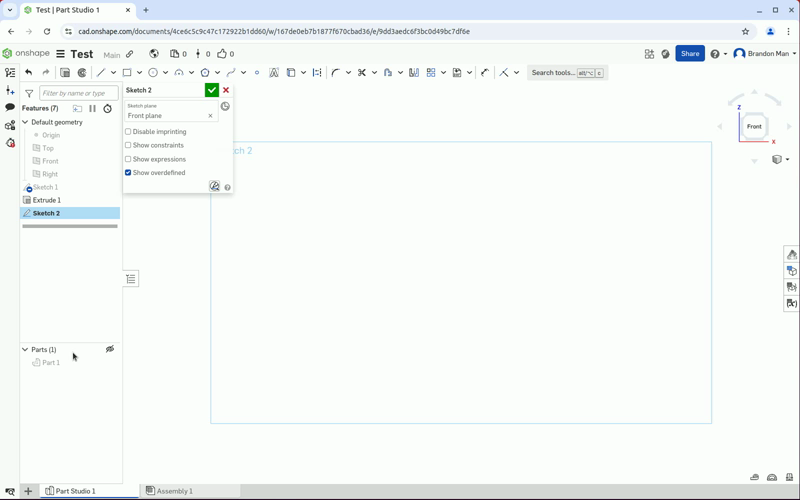
key(c)
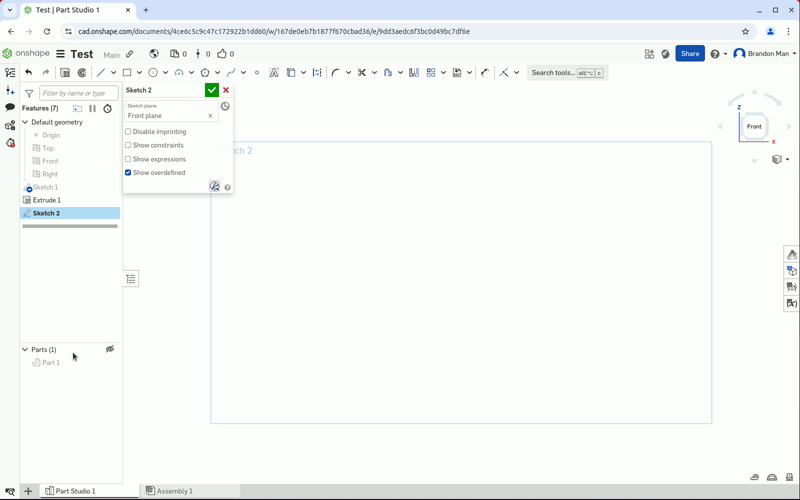
key_down(shift)
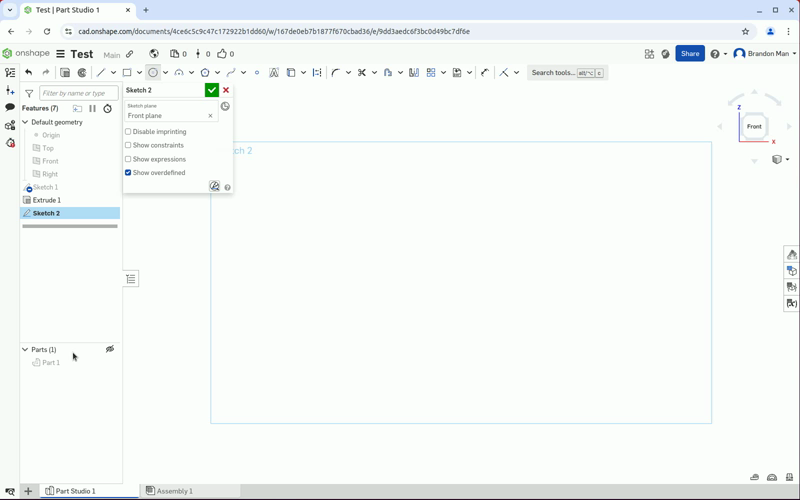
mouse_move(461, 347)
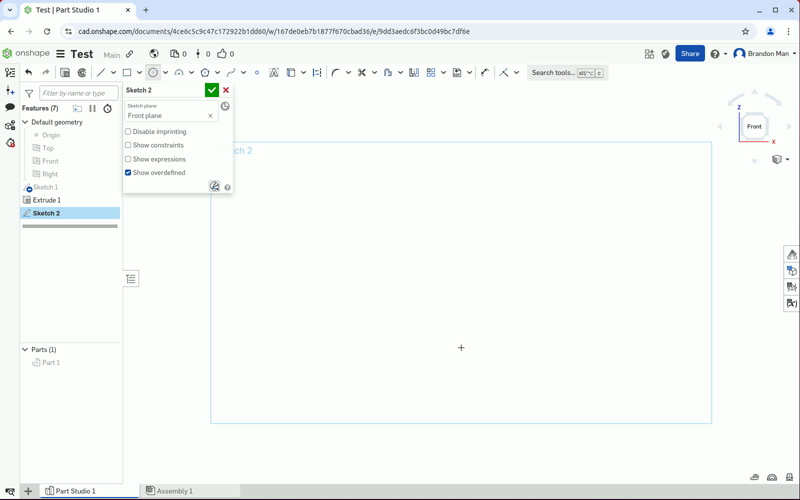
click(461, 347)
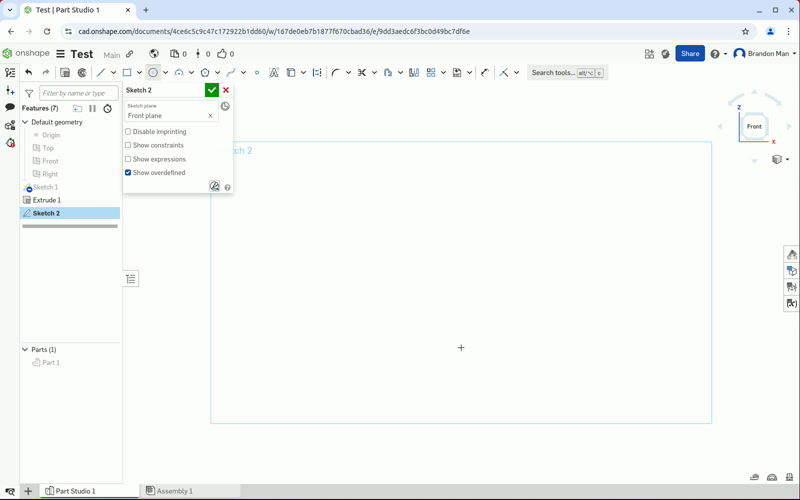
key_up(shift)
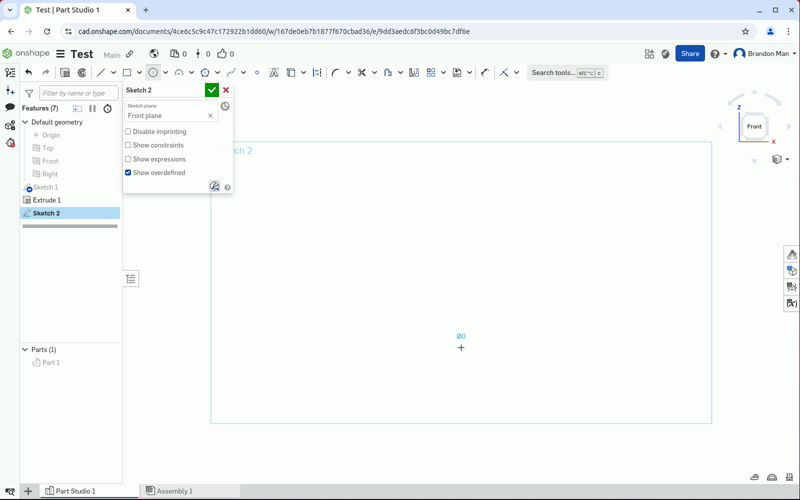
mouse_move(472, 347)
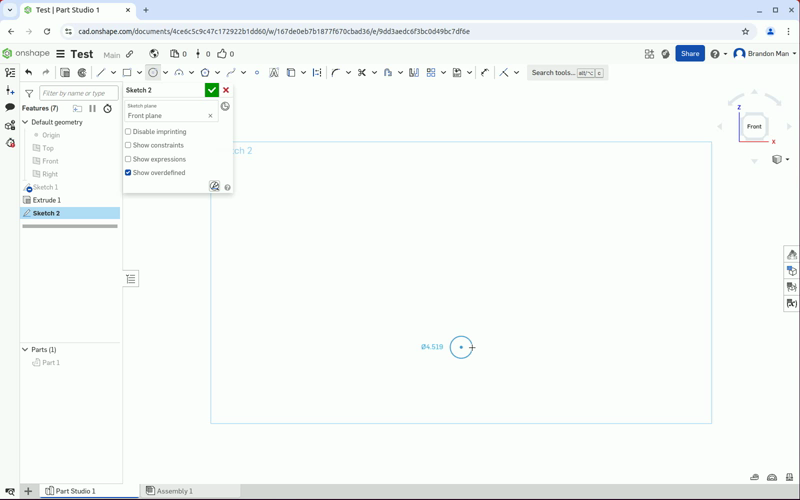
click(472, 347)
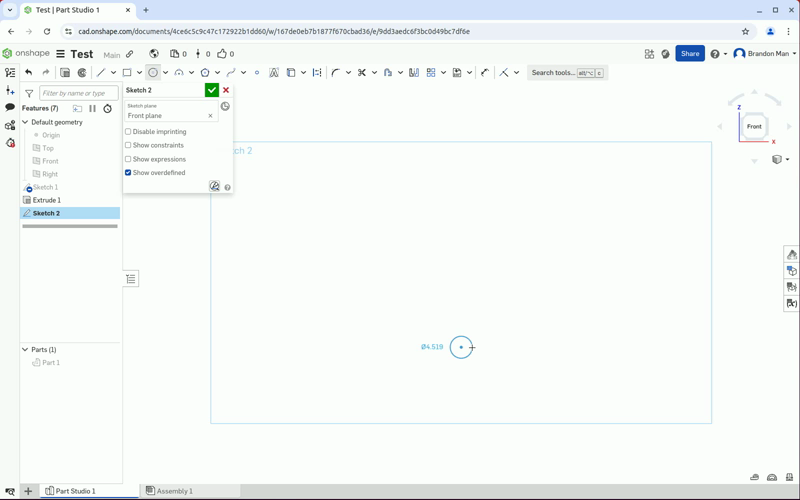
key(esc)
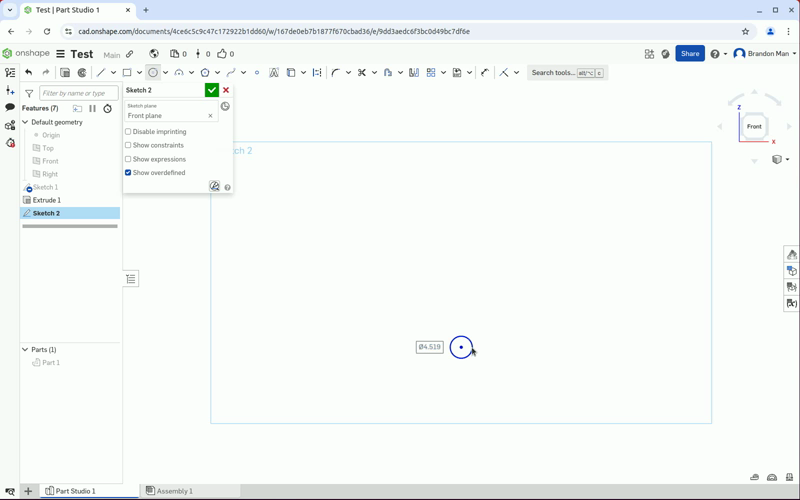
mouse_move(467, 341)
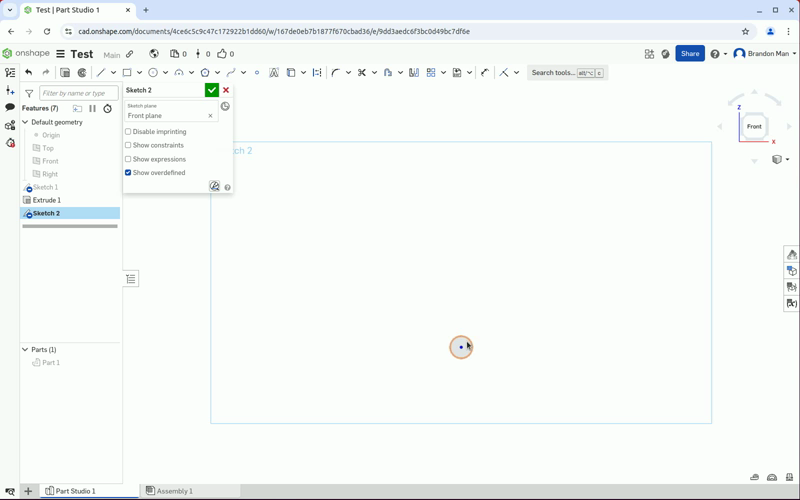
scroll(6)
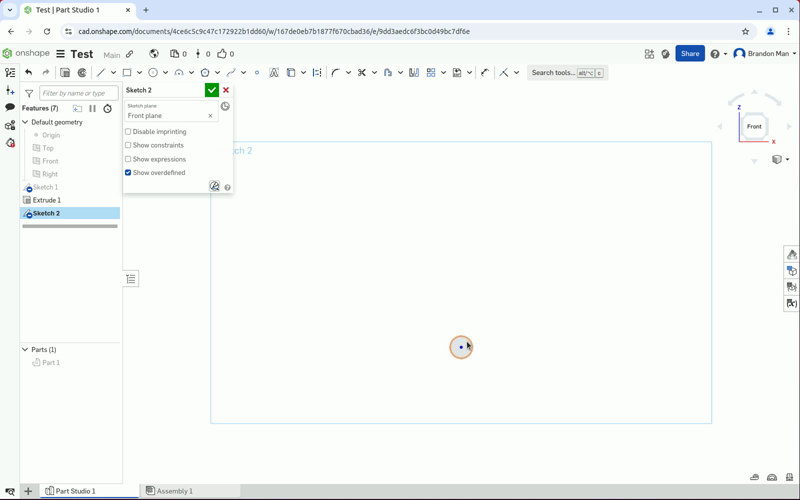
scroll(6)
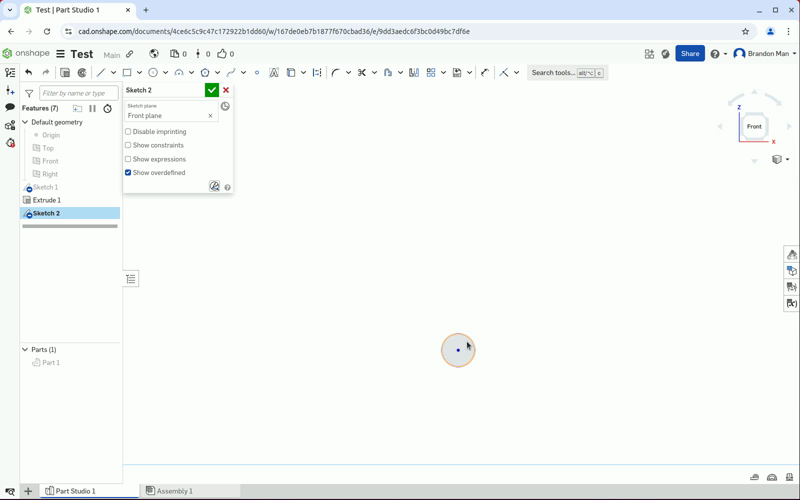
scroll(6)
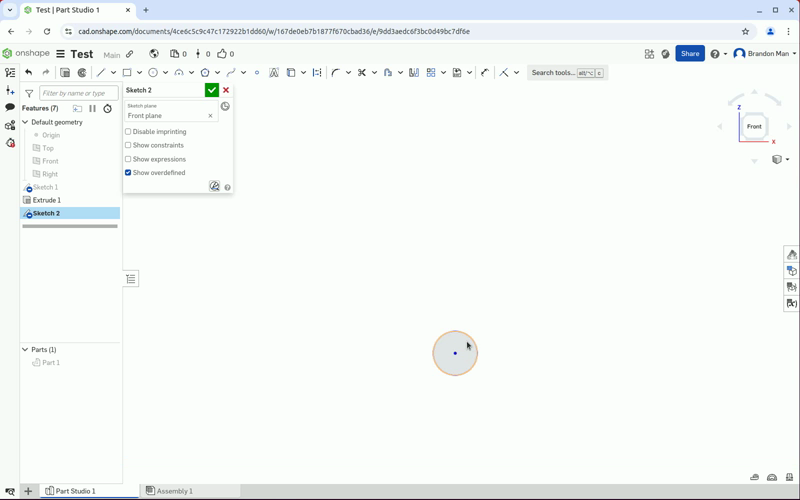
scroll(6)
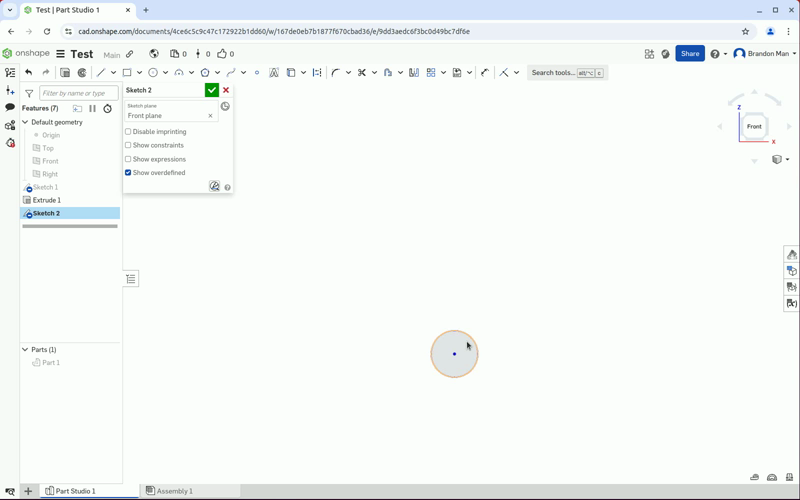
scroll(6)
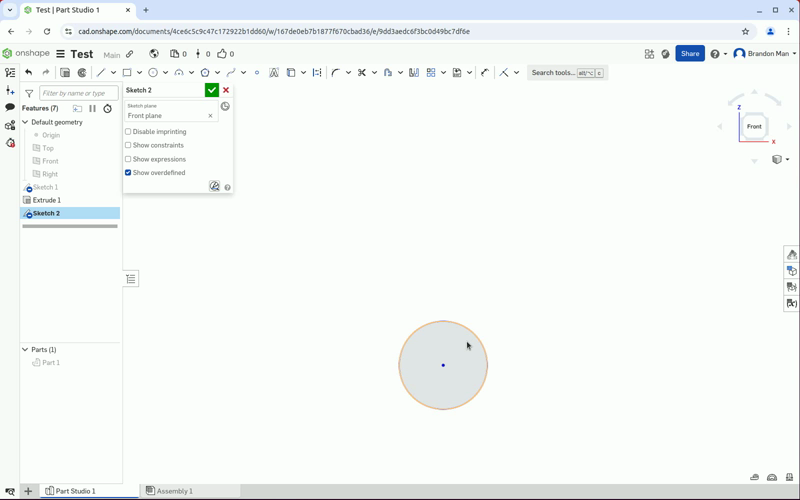
scroll(6)
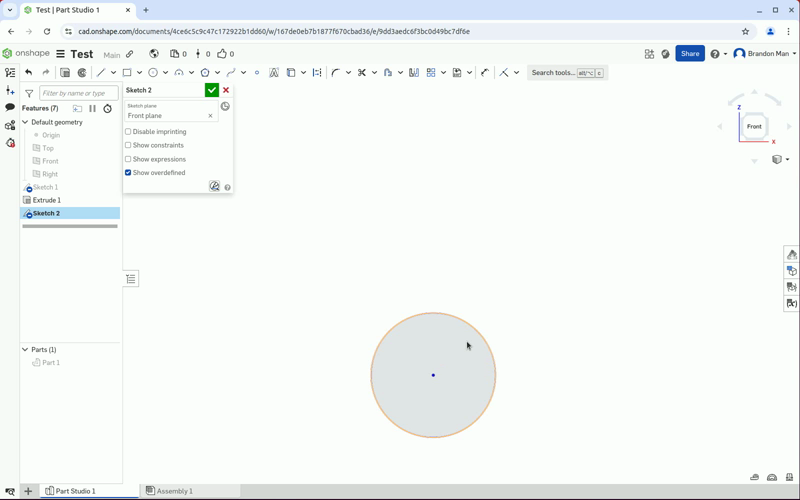
scroll(6)
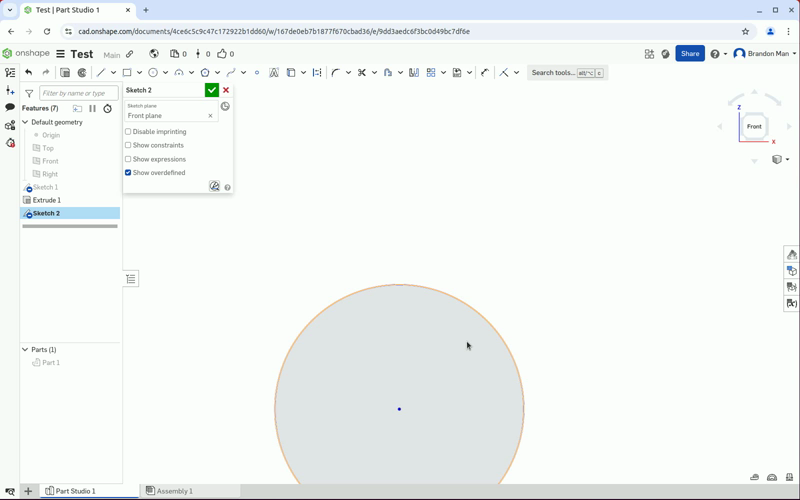
click(467, 341)
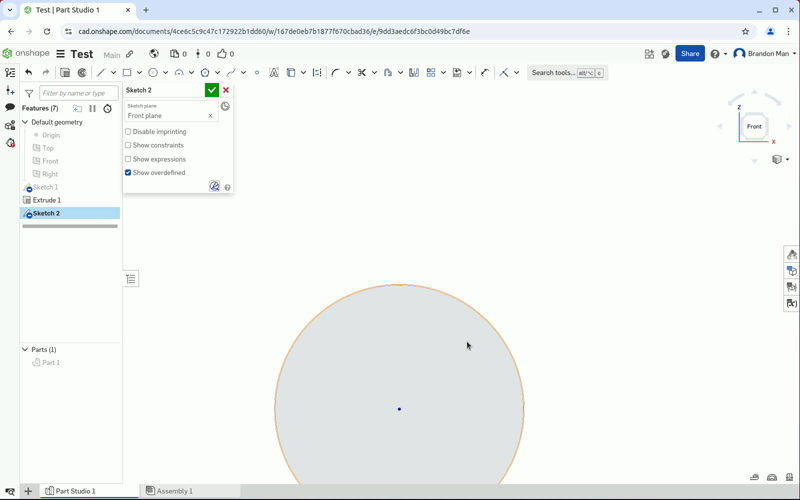
scroll(-6)
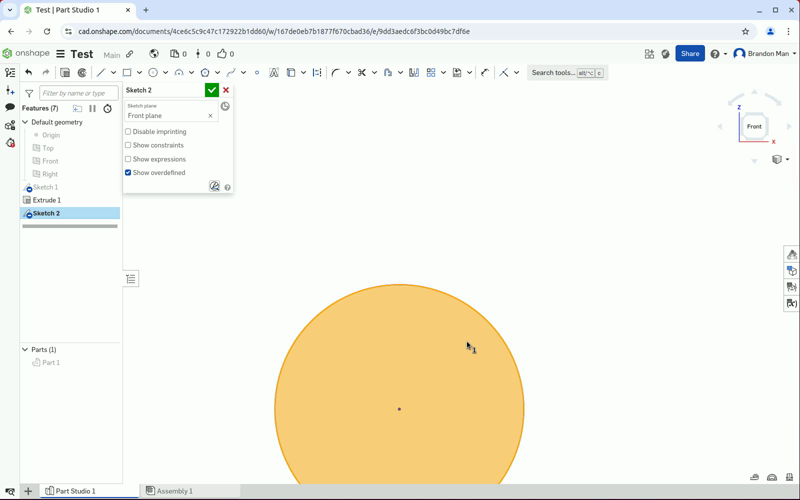
scroll(-6)
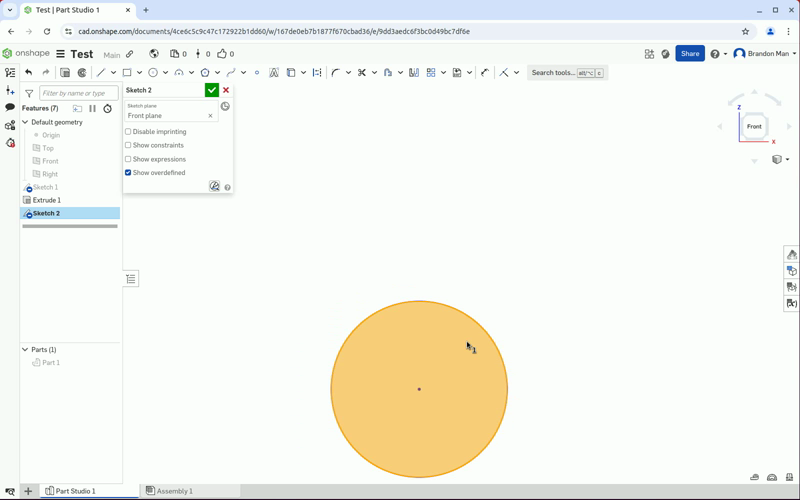
scroll(-6)
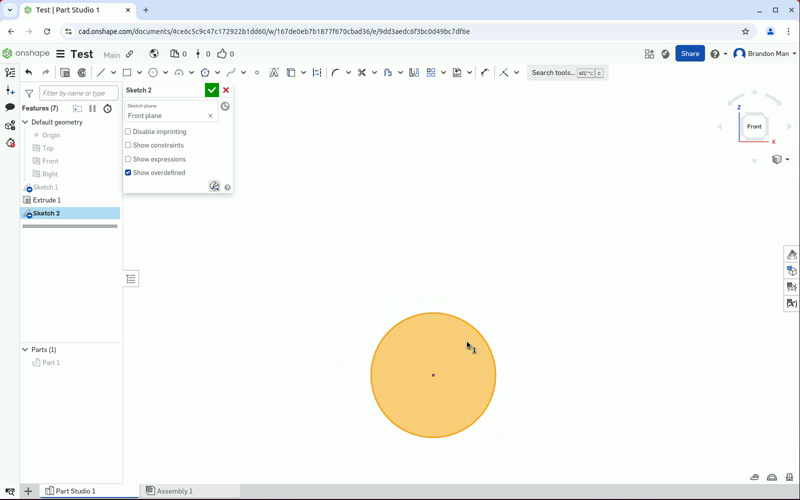
scroll(-6)
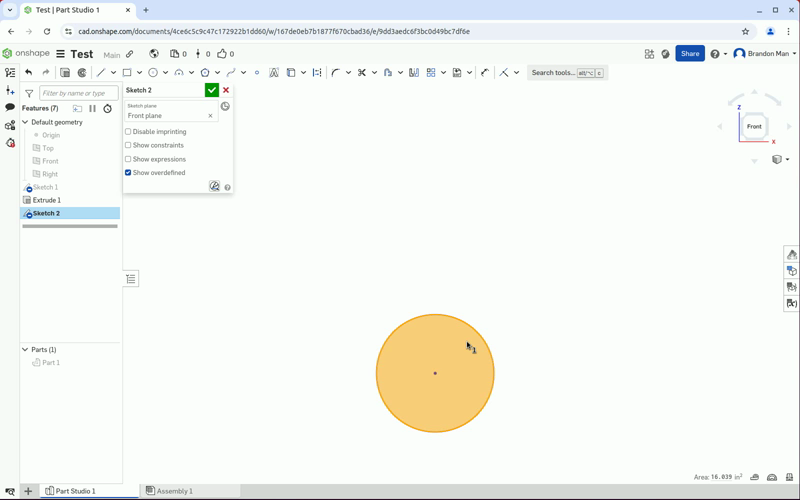
scroll(-6)
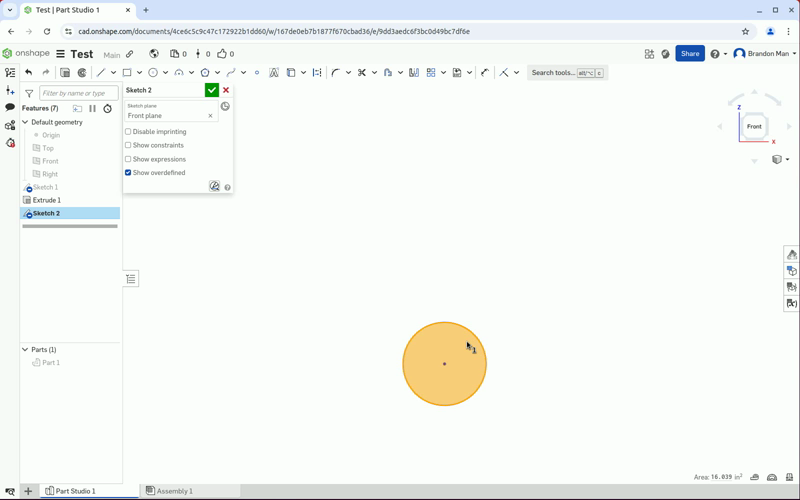
scroll(-6)
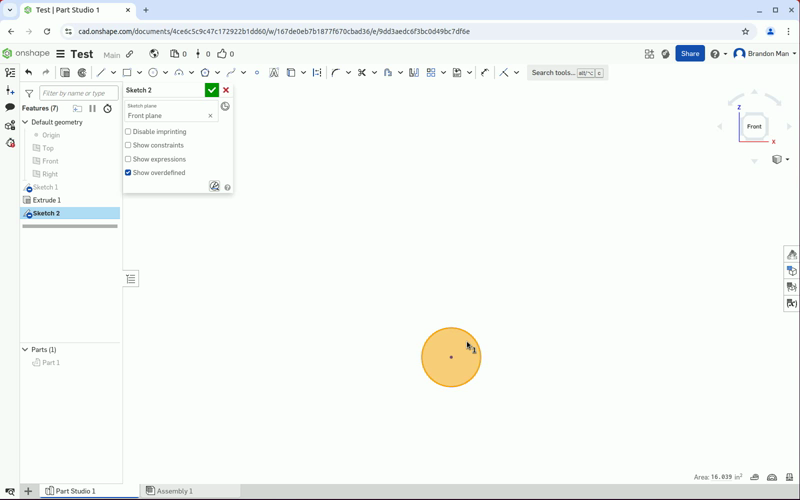
scroll(-6)
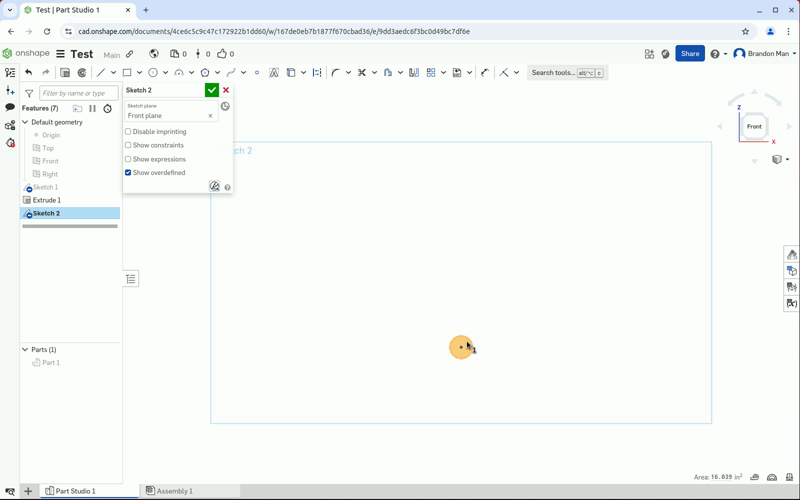
mouse_move(73, 352)
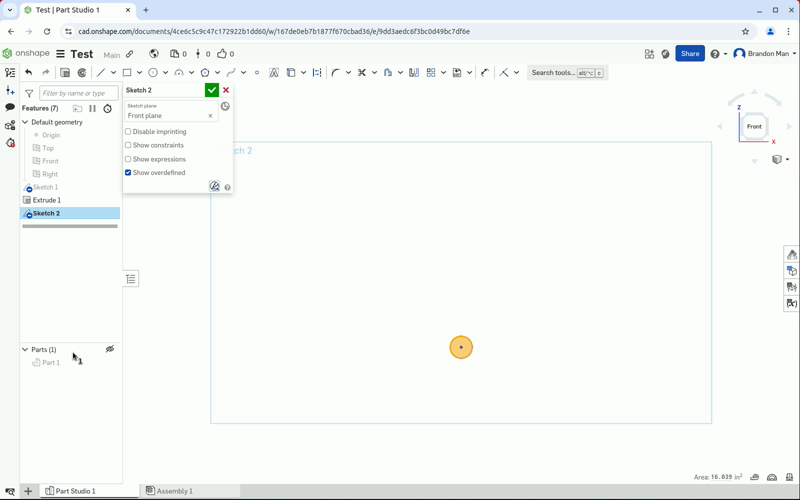
key(shift+y)
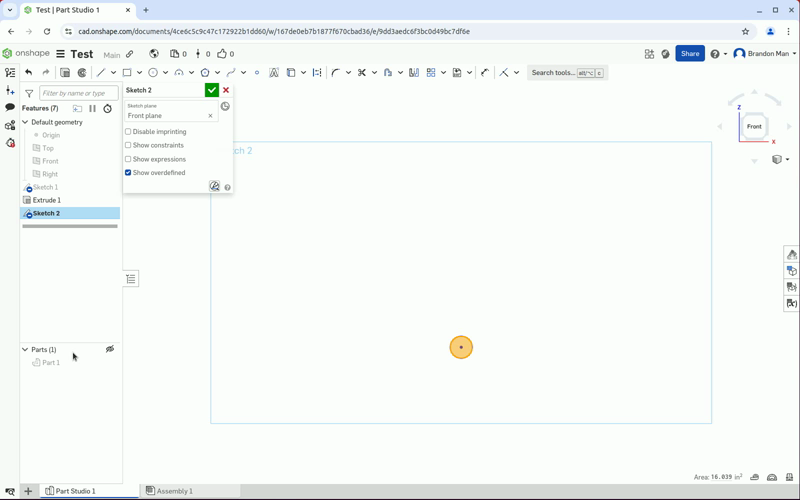
key(shift+e)
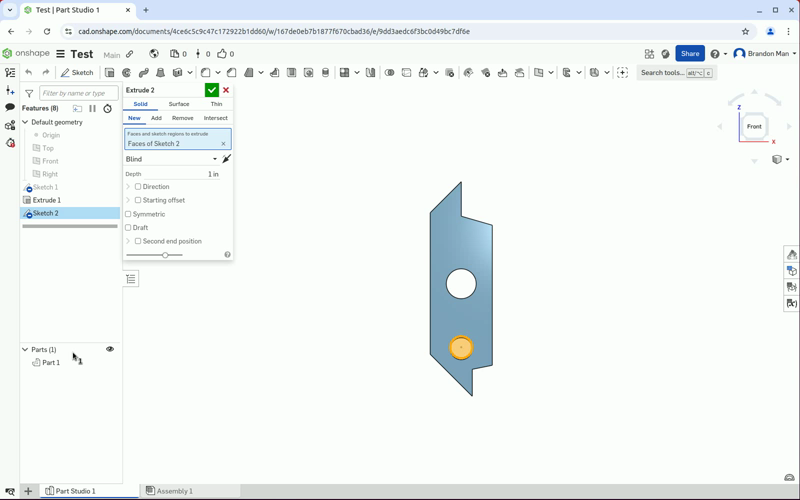
mouse_move(143, 106)
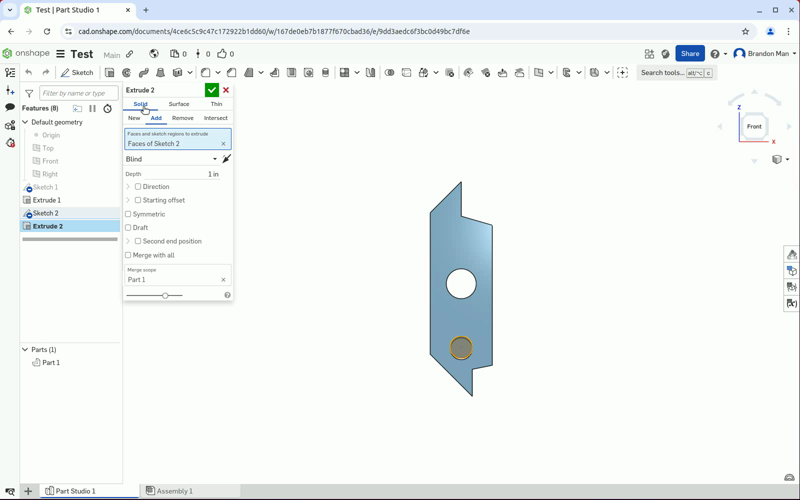
click(143, 106)
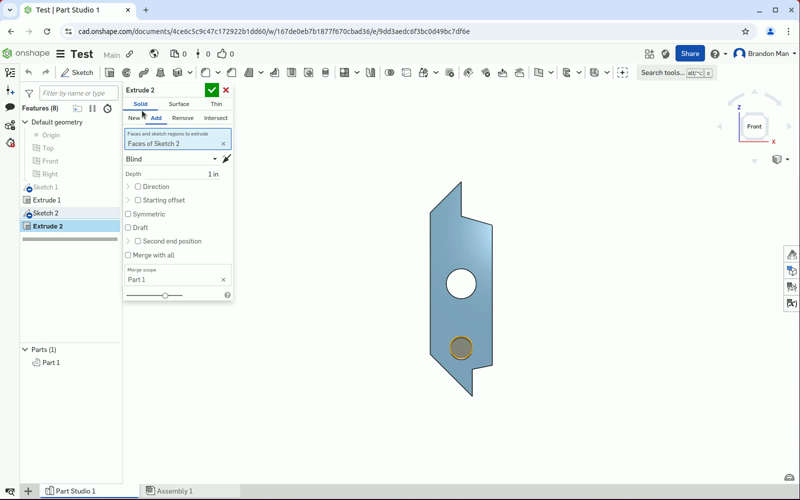
mouse_move(137, 120)
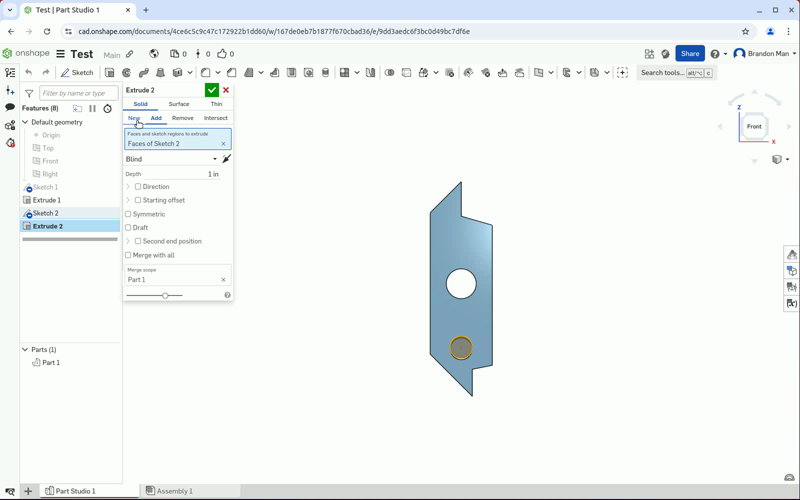
click(137, 120)
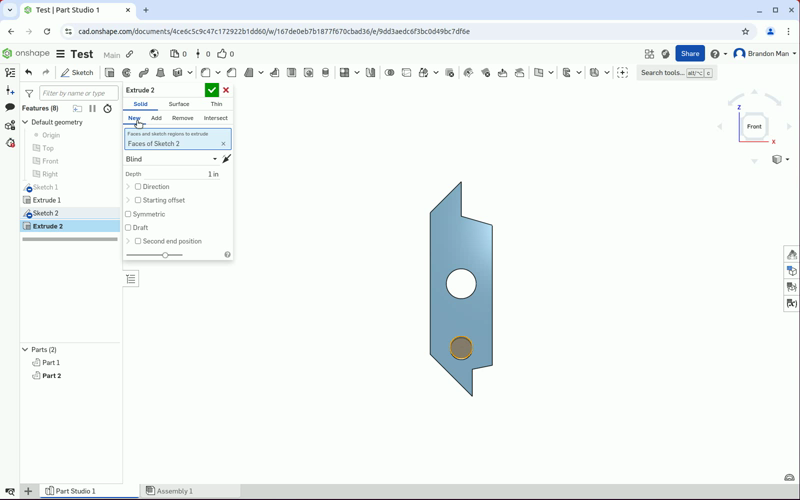
key(tab, 4)
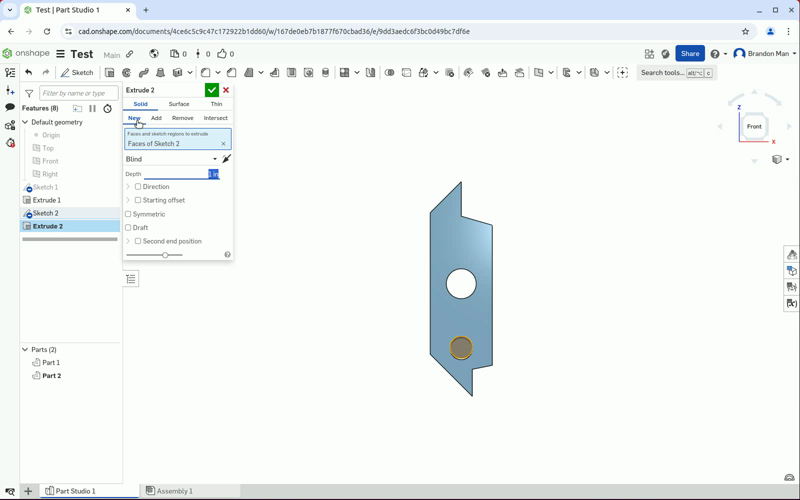
text(24.072)
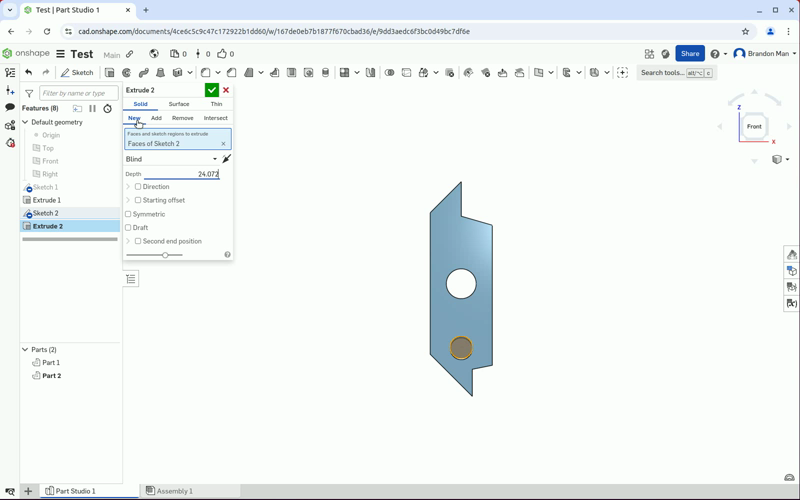
key(tab, 3)
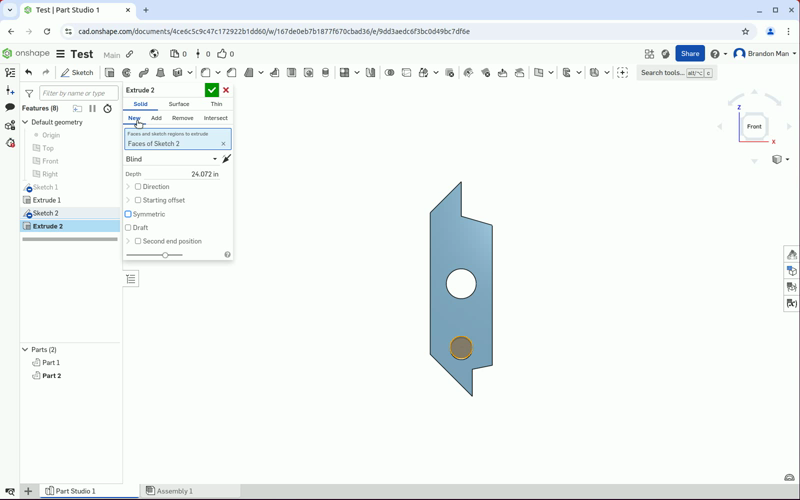
key(space)
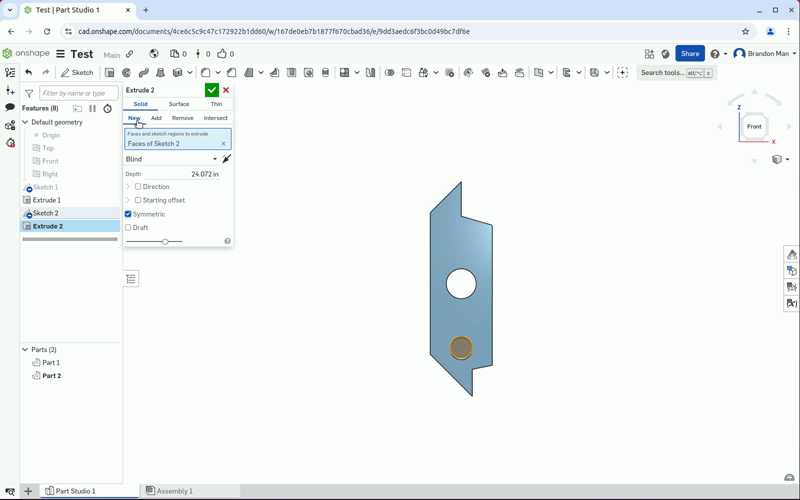
key(enter)
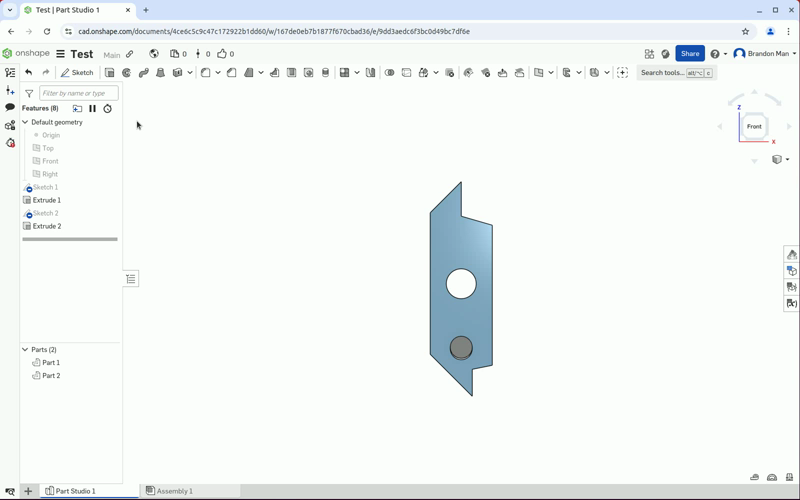
key(shift+h)
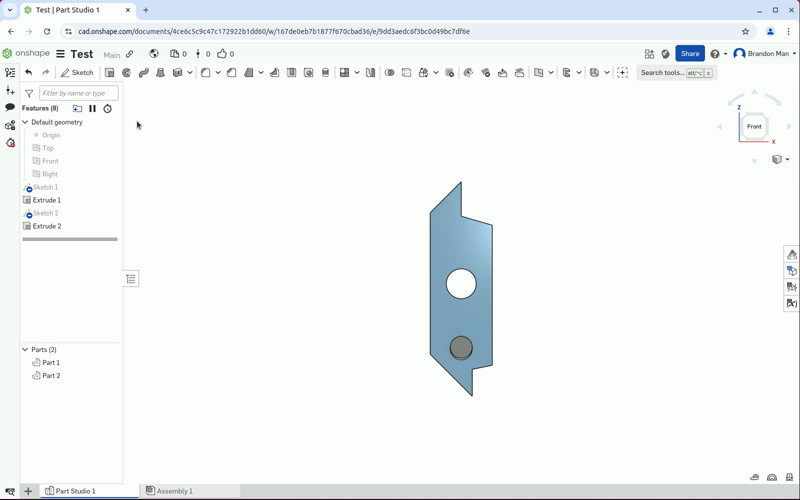
key(shift+h)
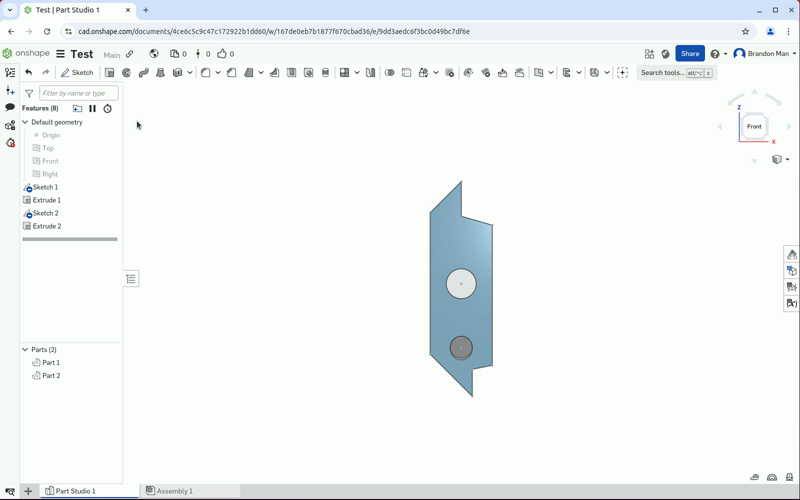
key(shift+7)
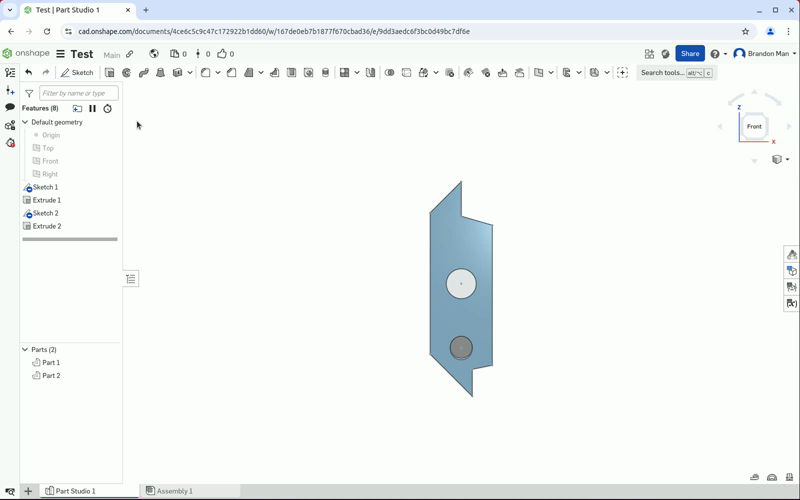
key(left, 2)
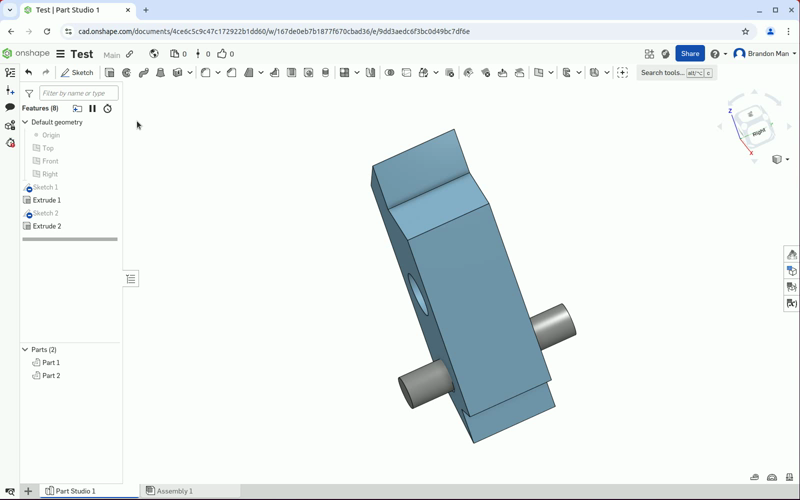
key(down, 2)
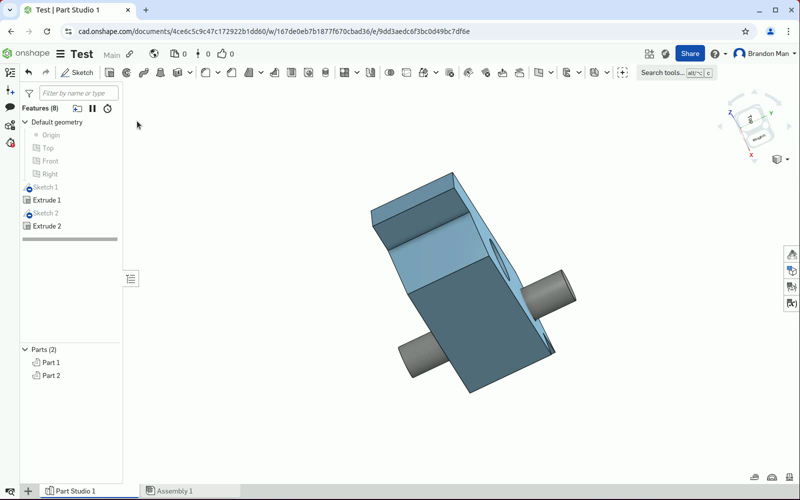
key(up, 2)
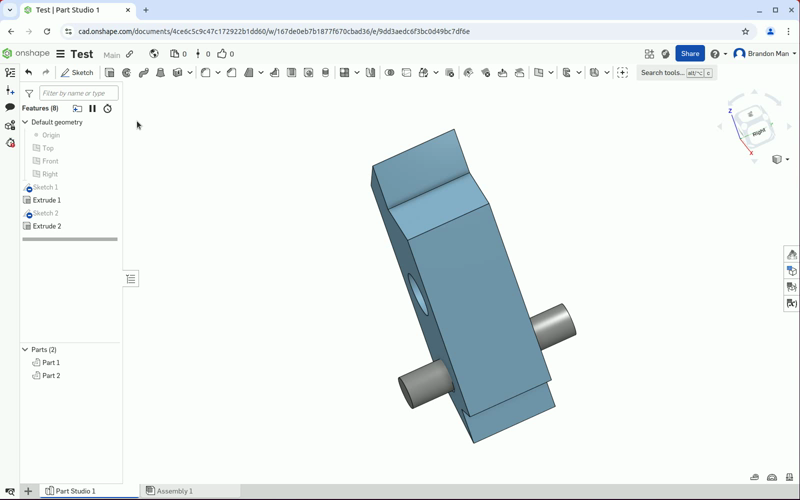
key(right, 2)
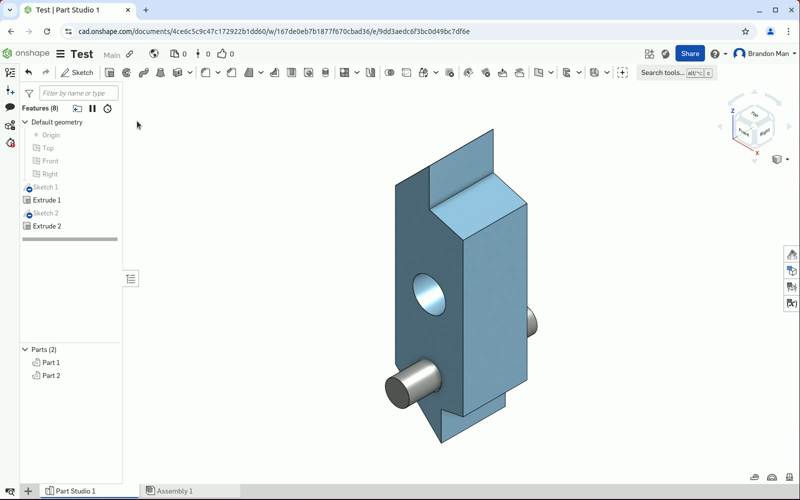
mouse_move(73, 189)
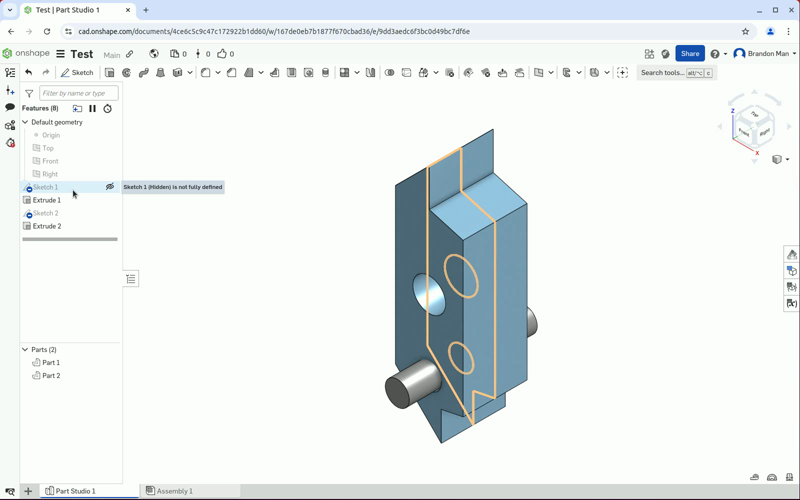
click(73, 189)